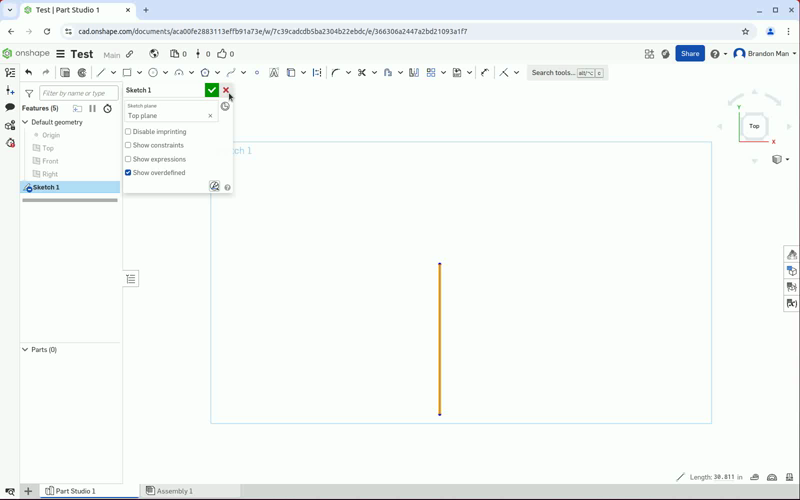
key(shift+h)
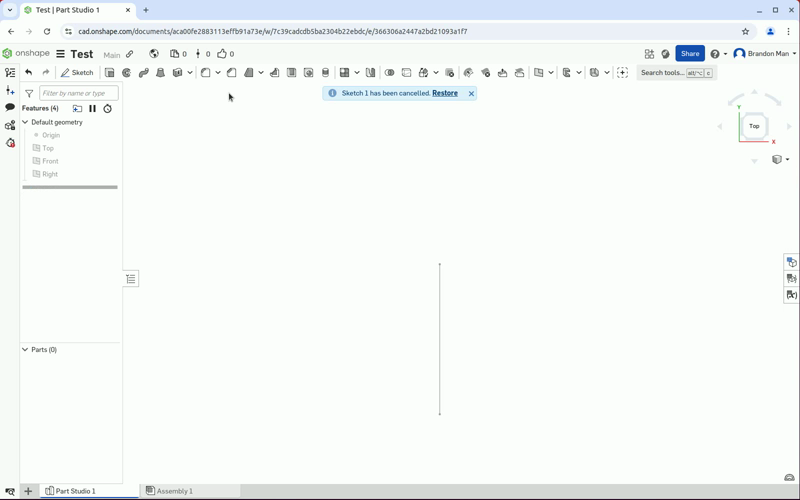
mouse_move(73, 352)
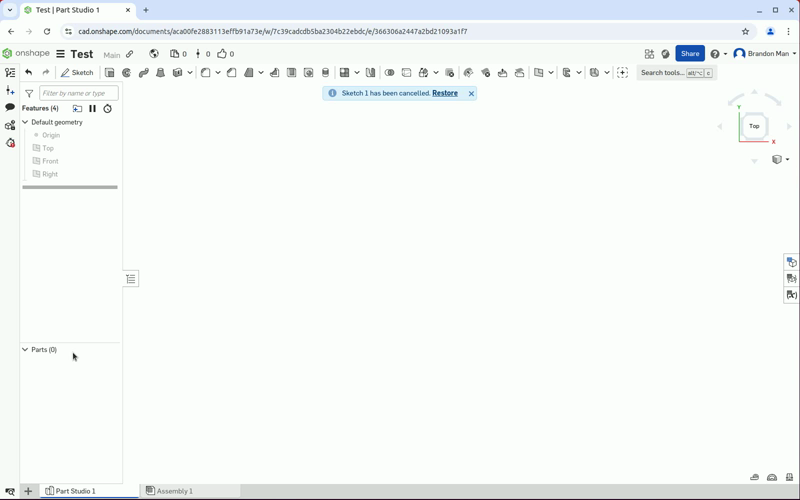
key(y)
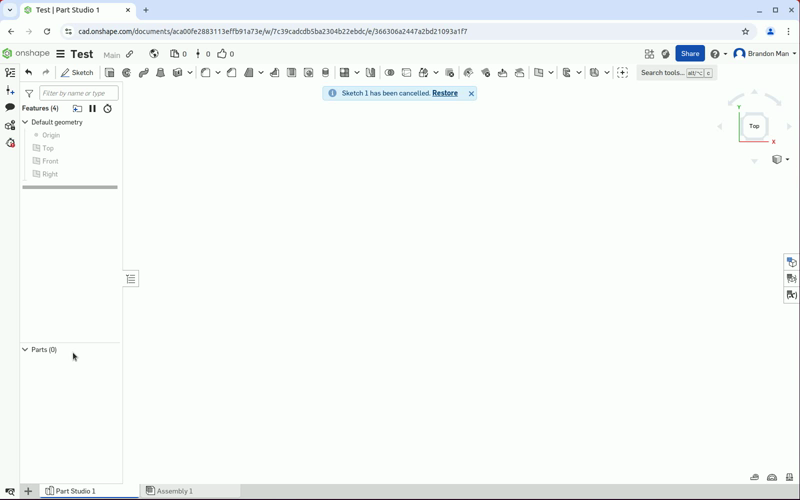
key(shift+p)
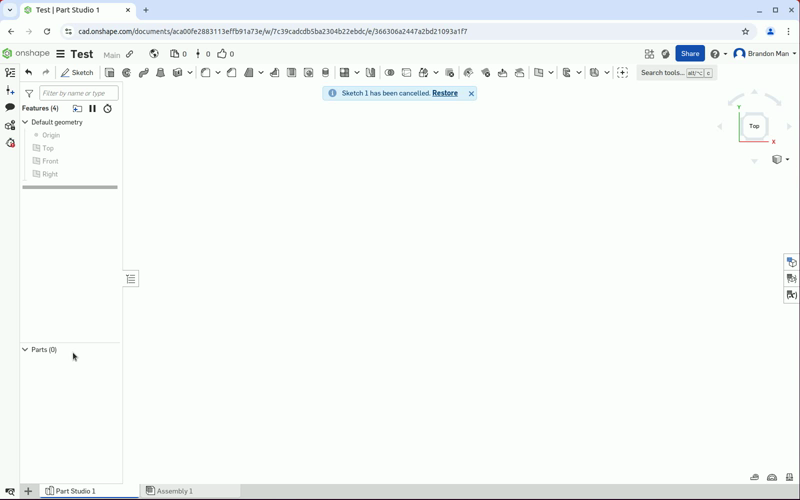
key(space)
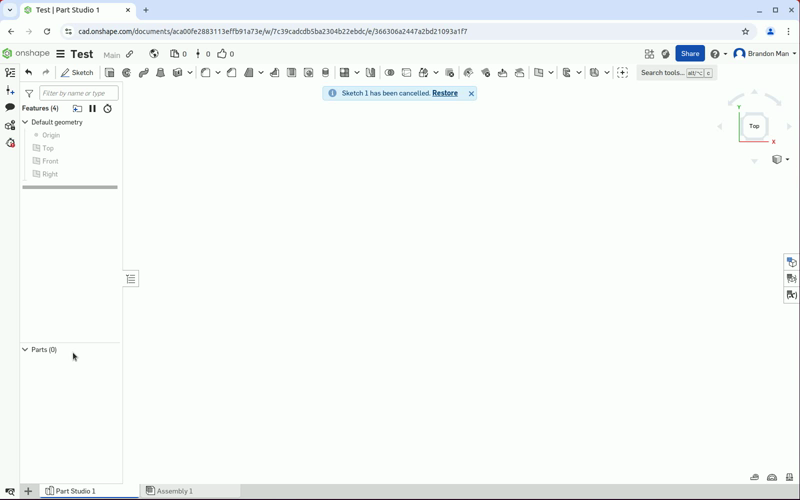
key_down(shift)
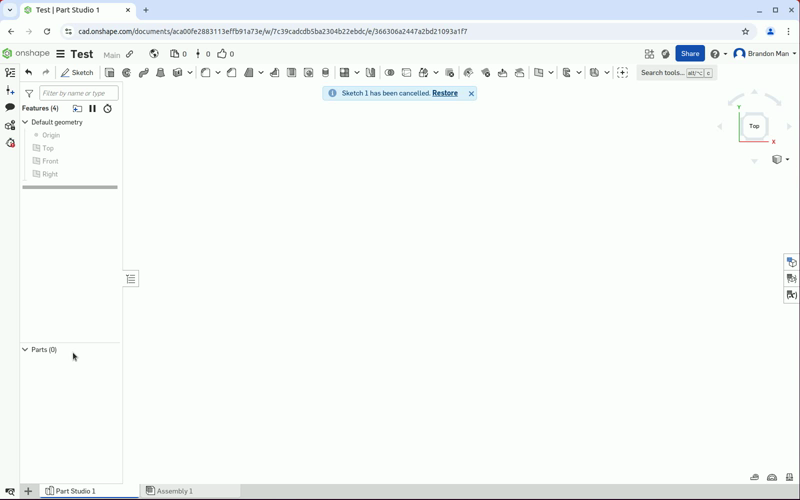
key(up)
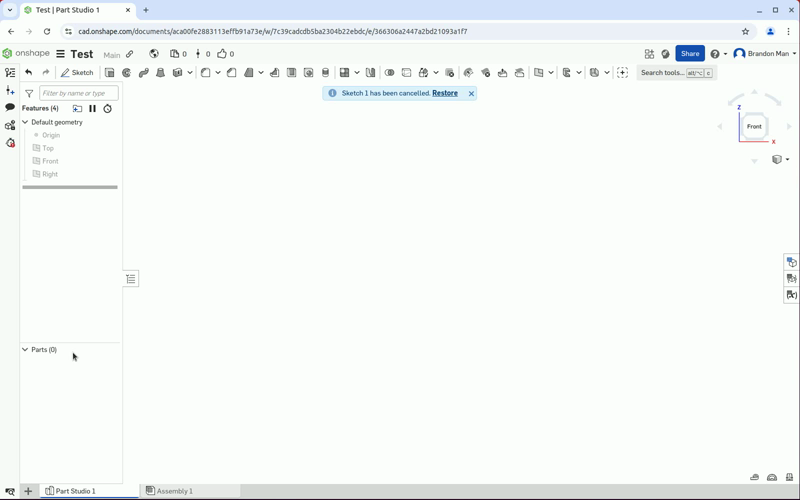
key_up(shift)
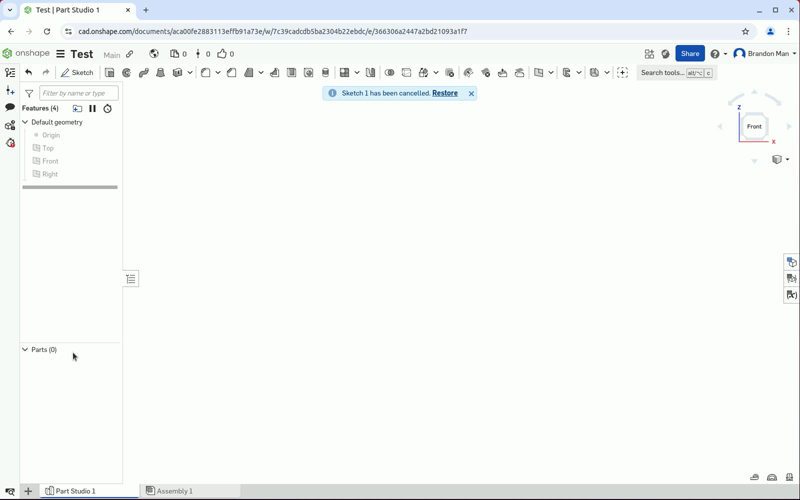
mouse_move(73, 352)
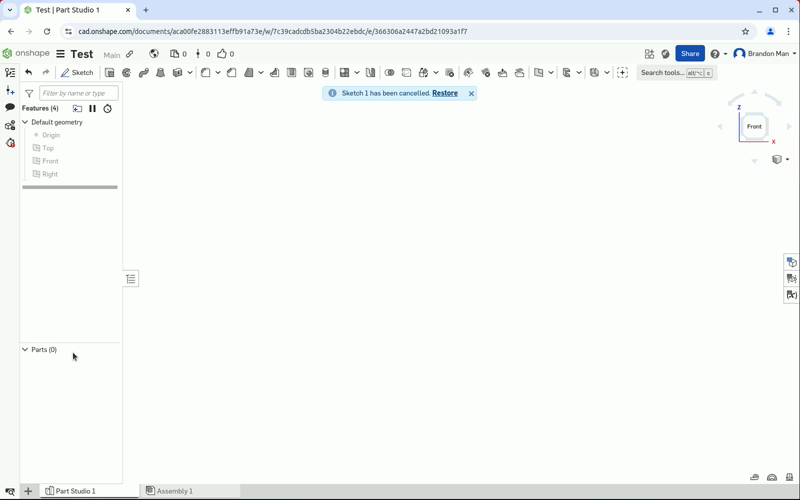
key(shift+y)
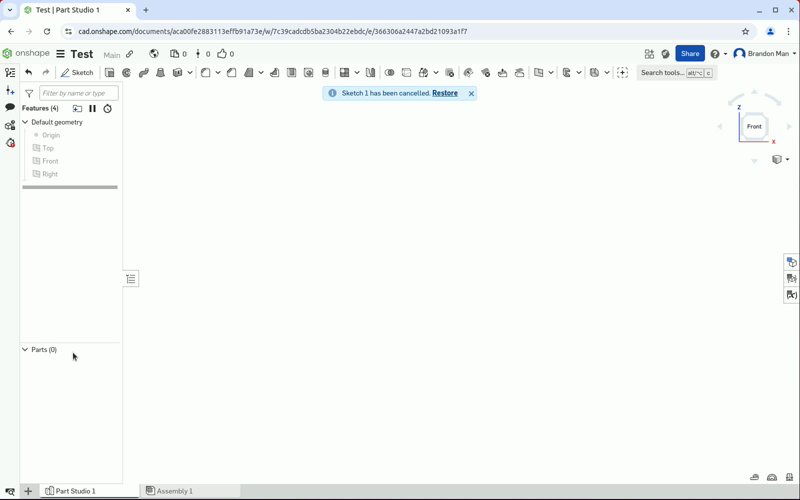
key(shift+s)
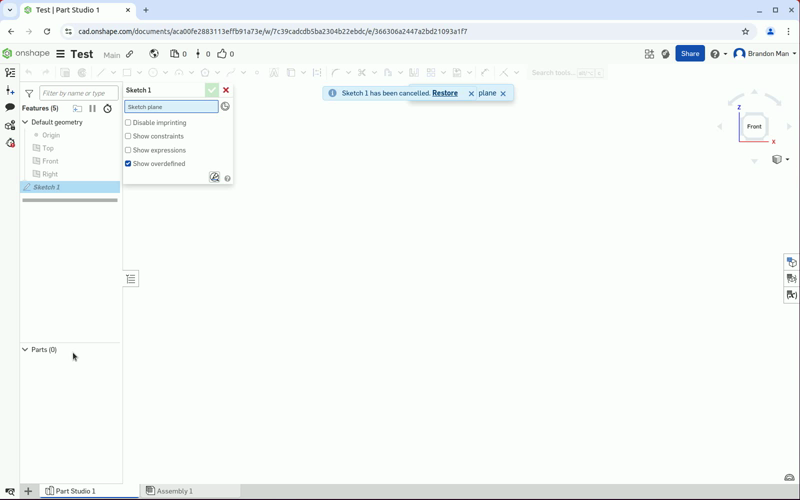
mouse_move(73, 163)
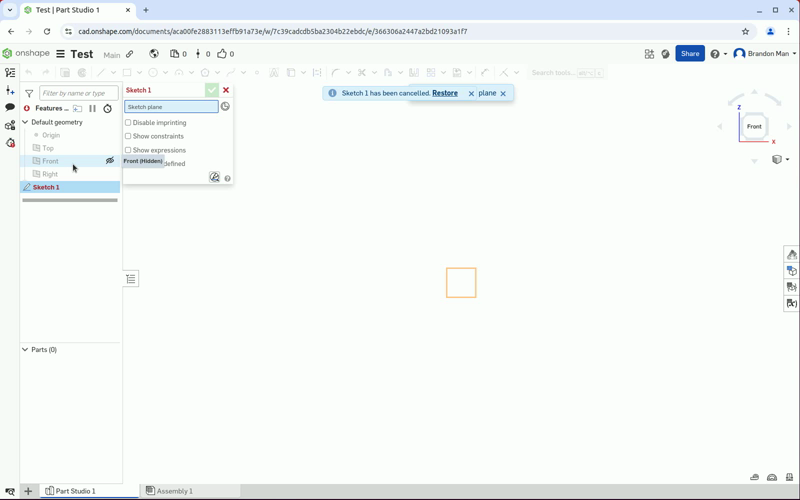
click(73, 163)
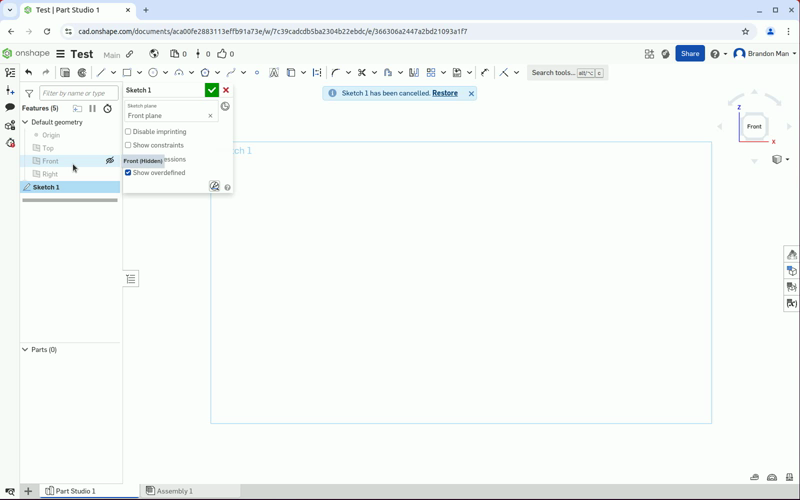
mouse_move(73, 352)
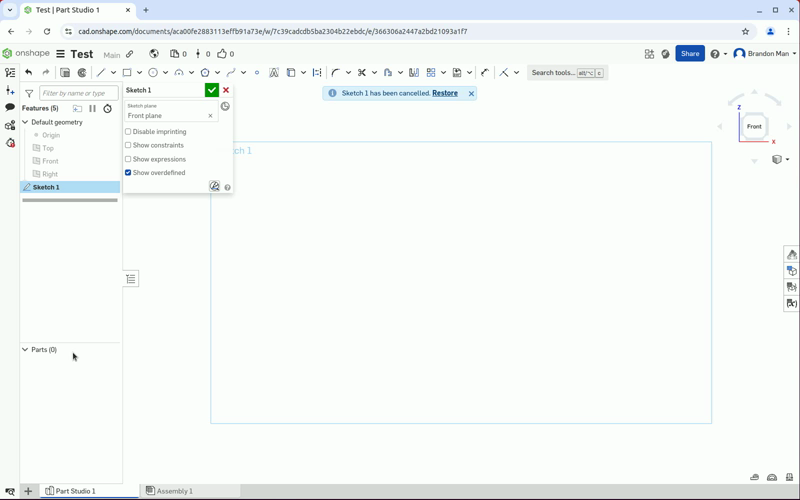
key(y)
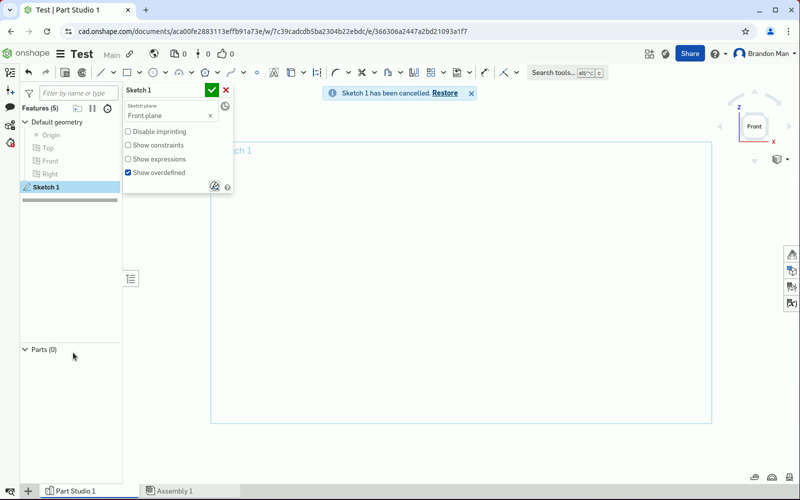
key(l)
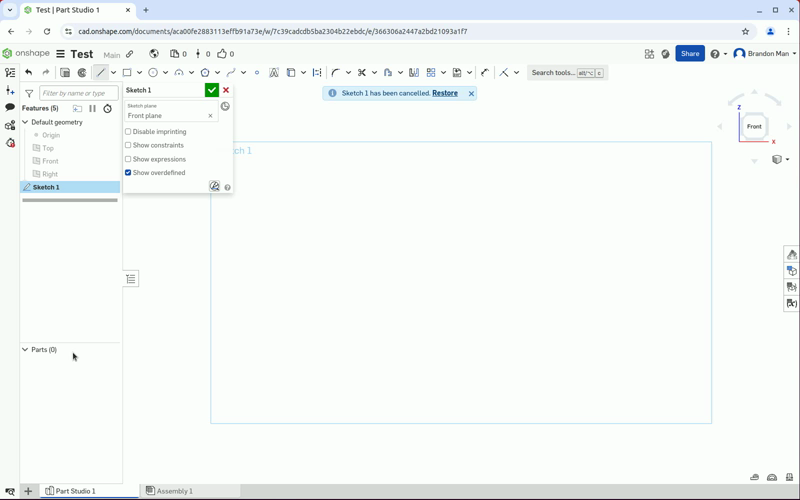
key_down(shift)
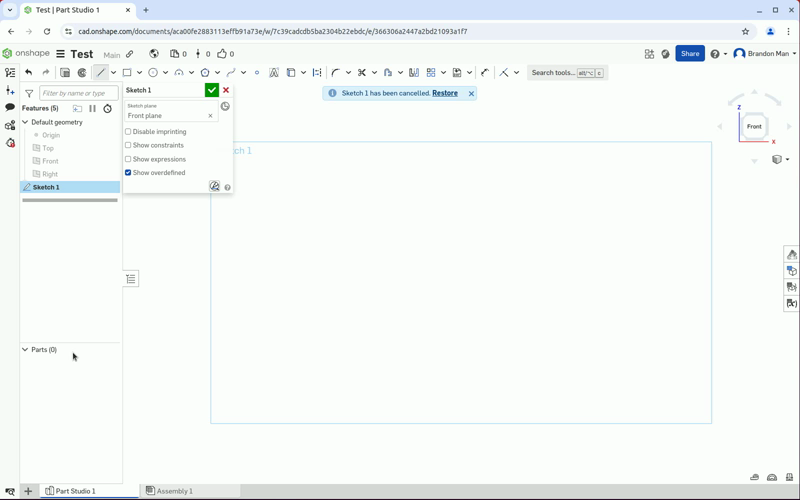
mouse_move(348, 282)
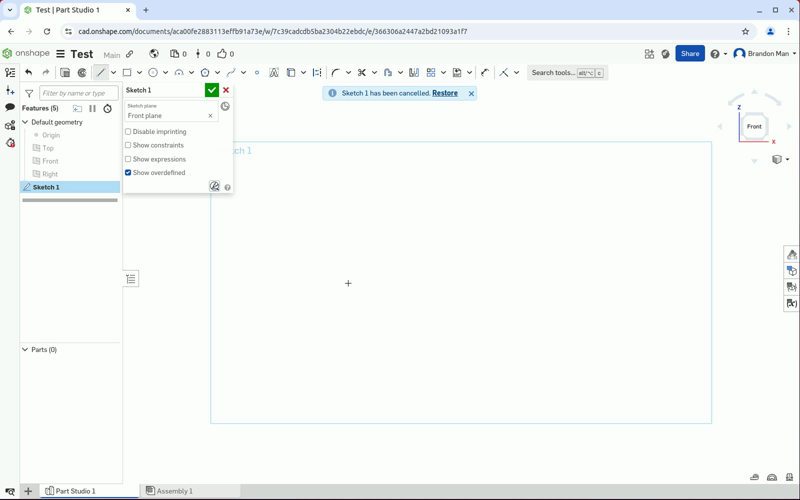
click(348, 282)
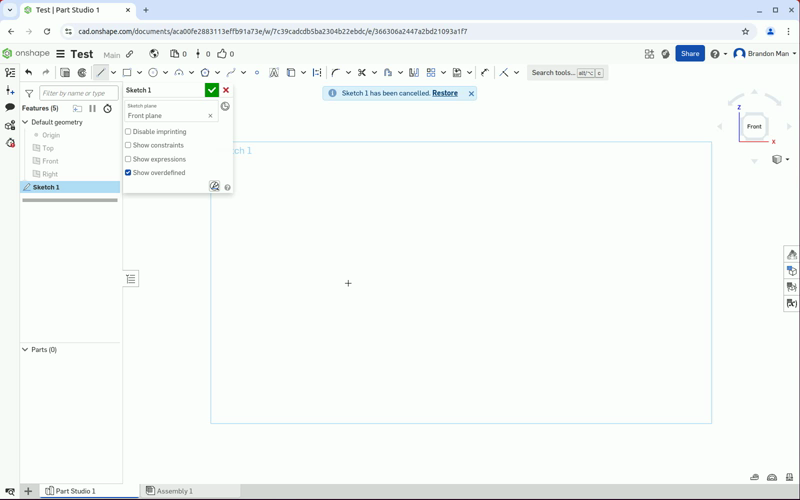
key_up(shift)
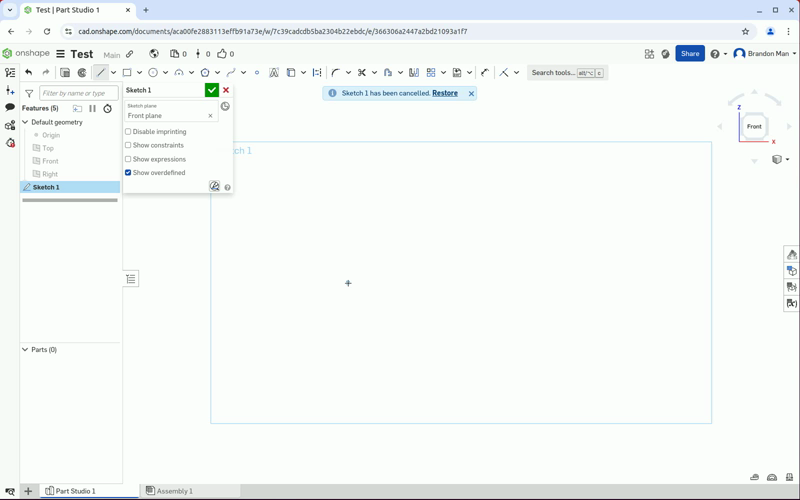
key_down(shift)
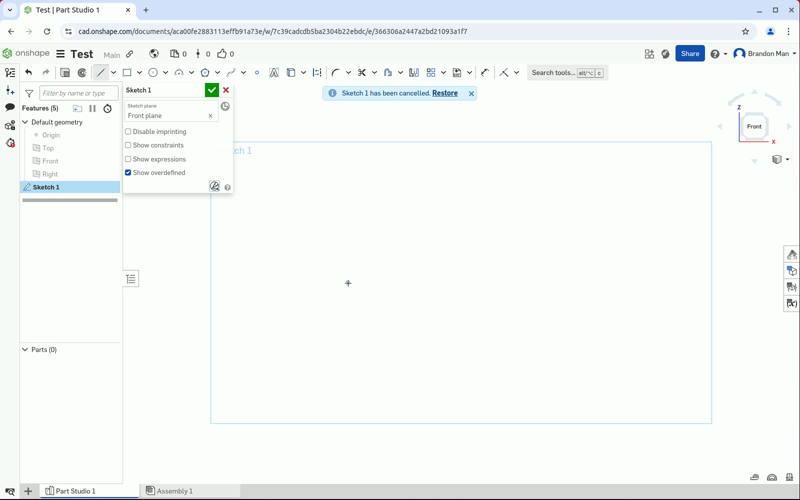
mouse_move(432, 282)
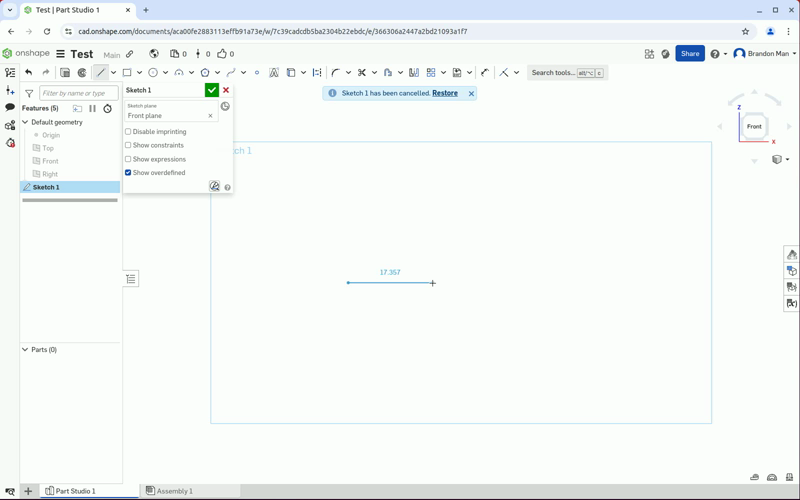
click(432, 282)
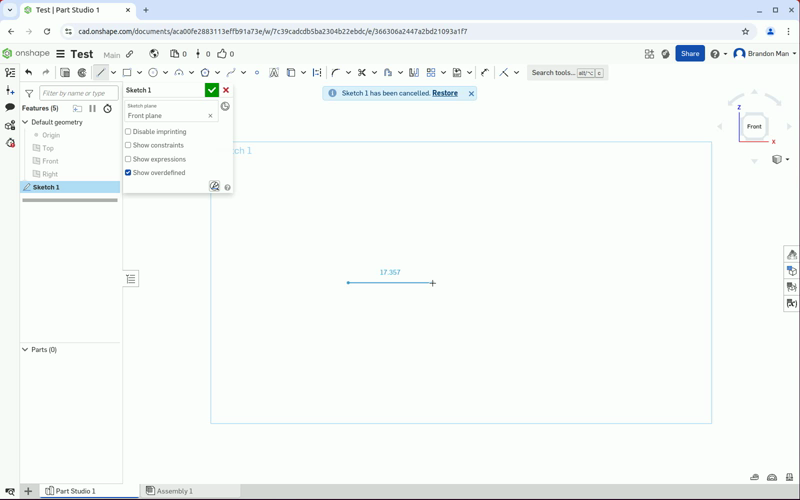
key_up(shift)
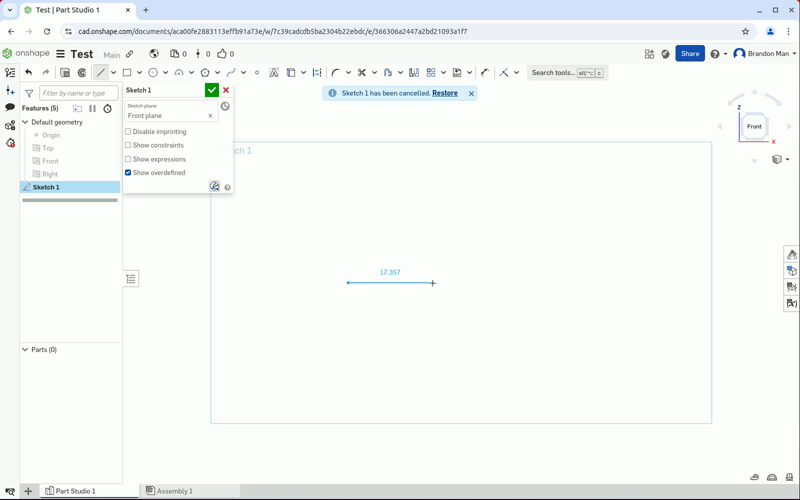
key_down(shift)
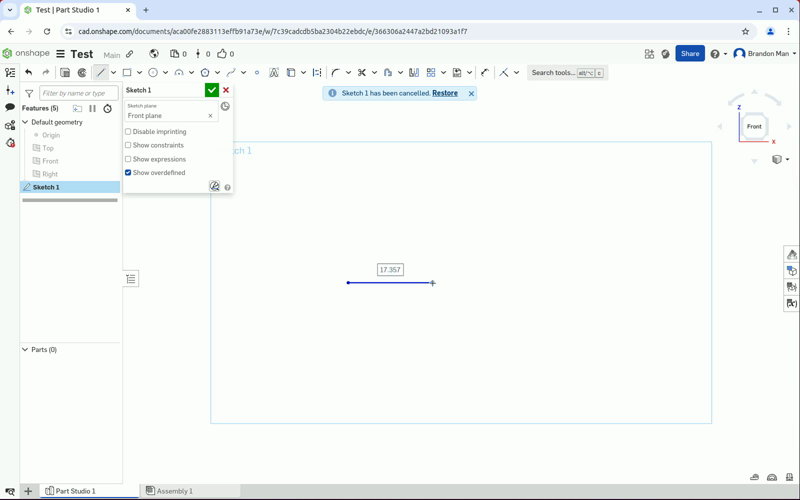
mouse_move(462, 282)
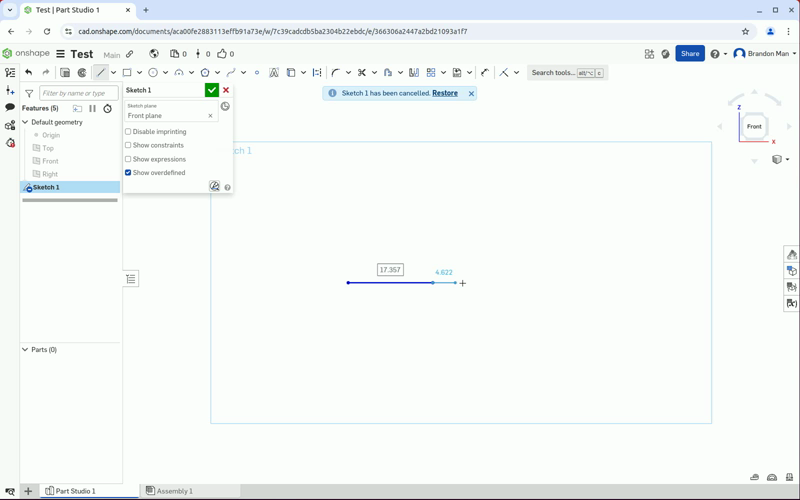
mouse_move(404, 240)
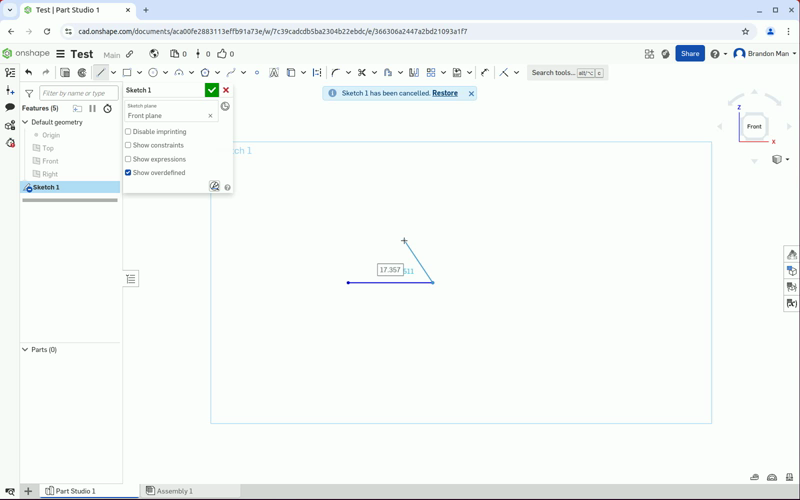
click(404, 240)
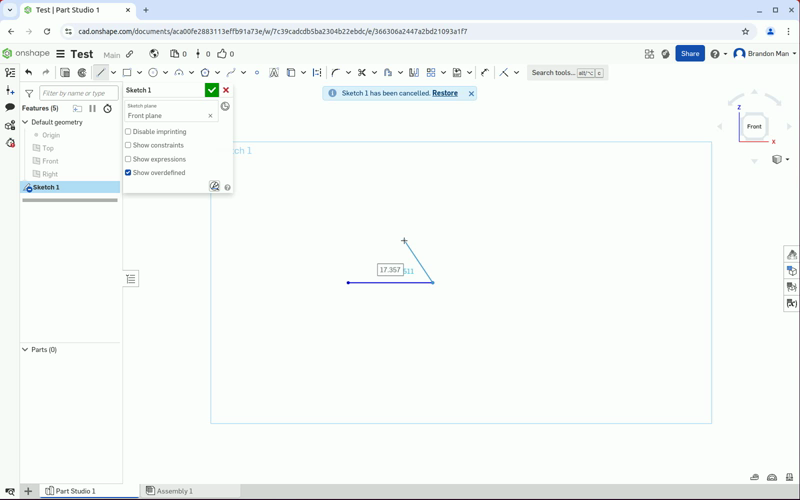
key_up(shift)
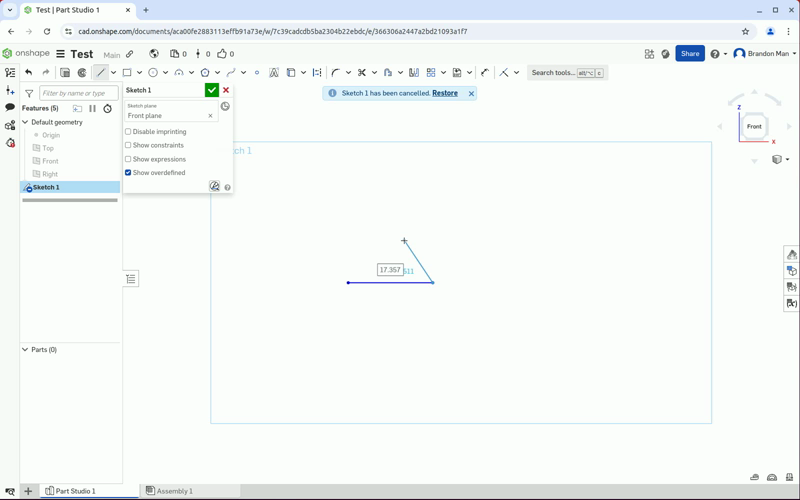
key_down(shift)
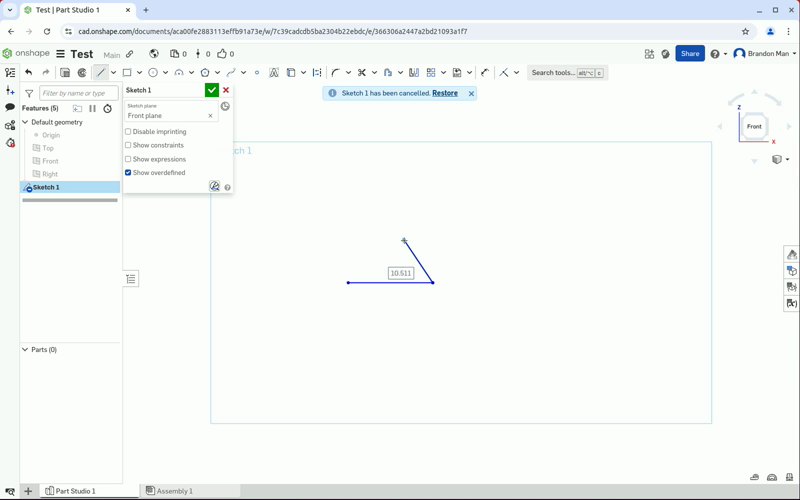
mouse_move(434, 240)
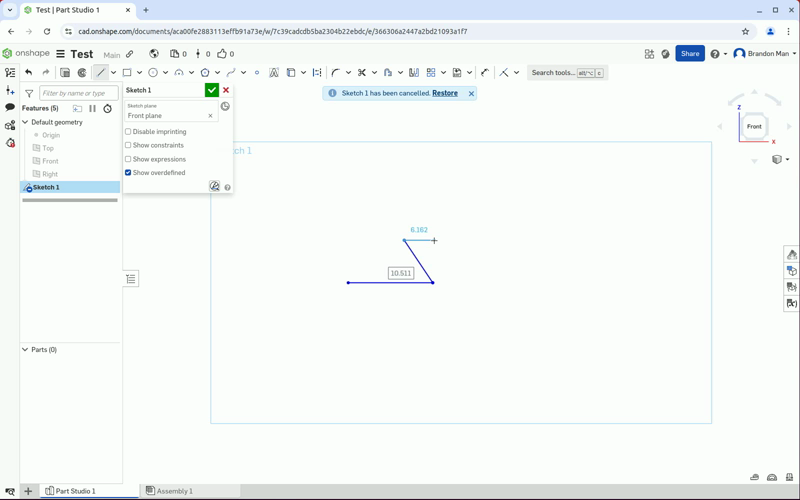
mouse_move(348, 240)
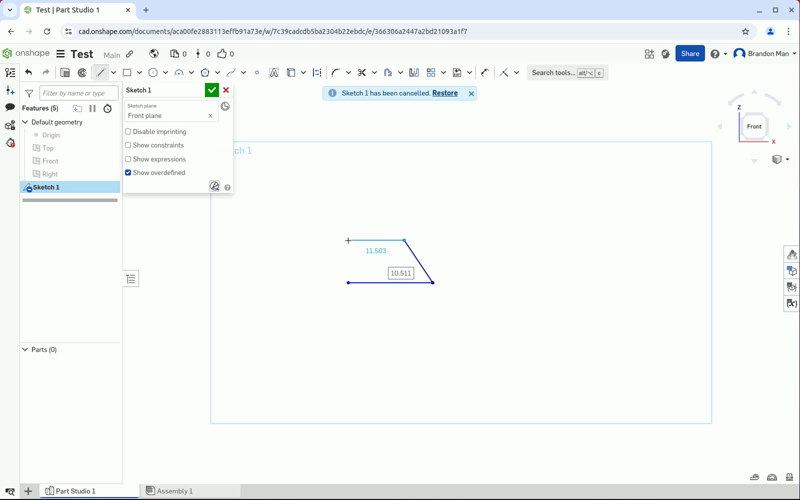
click(348, 240)
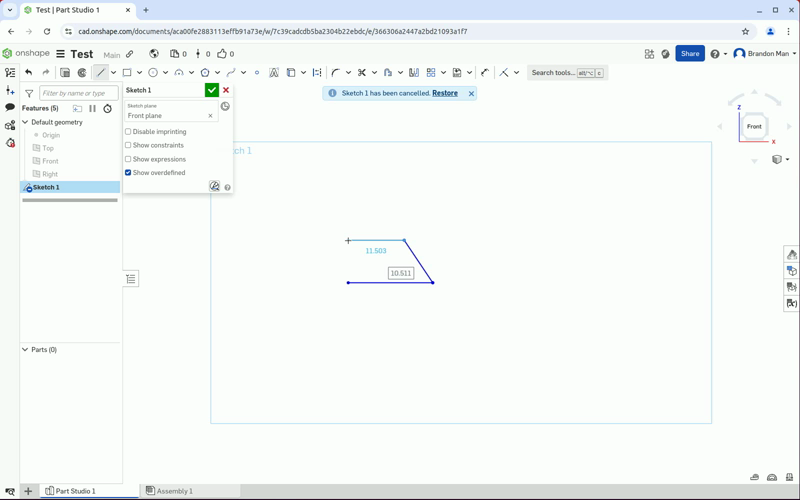
key_up(shift)
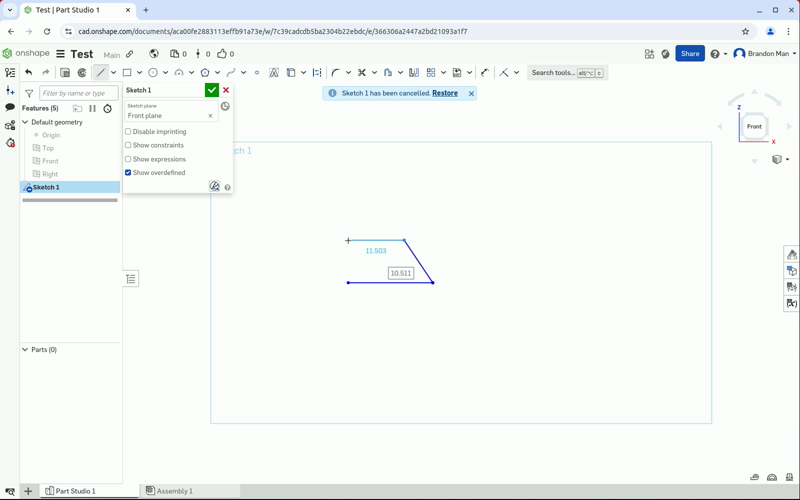
mouse_move(378, 240)
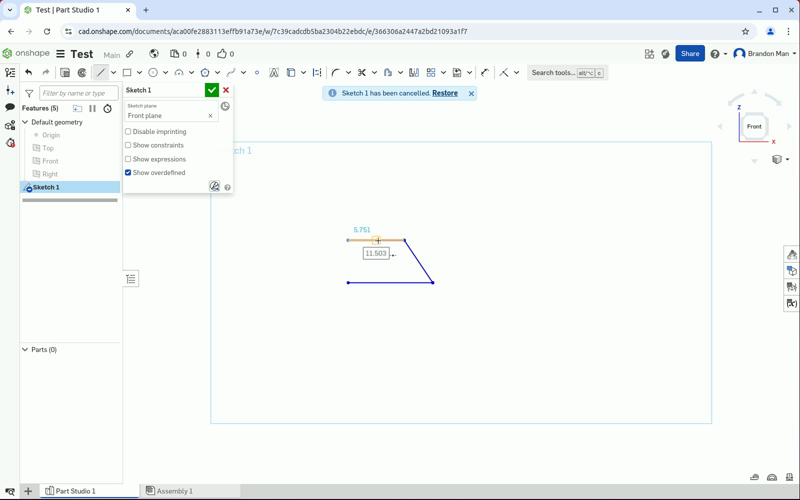
key_down(shift)
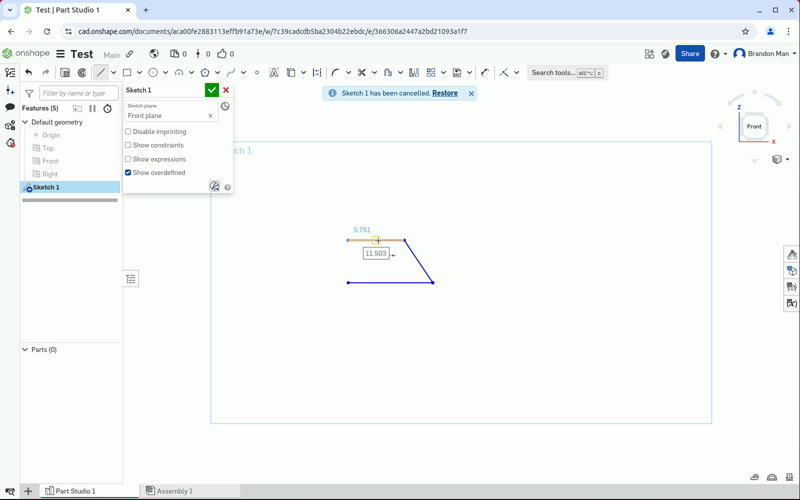
mouse_move(348, 282)
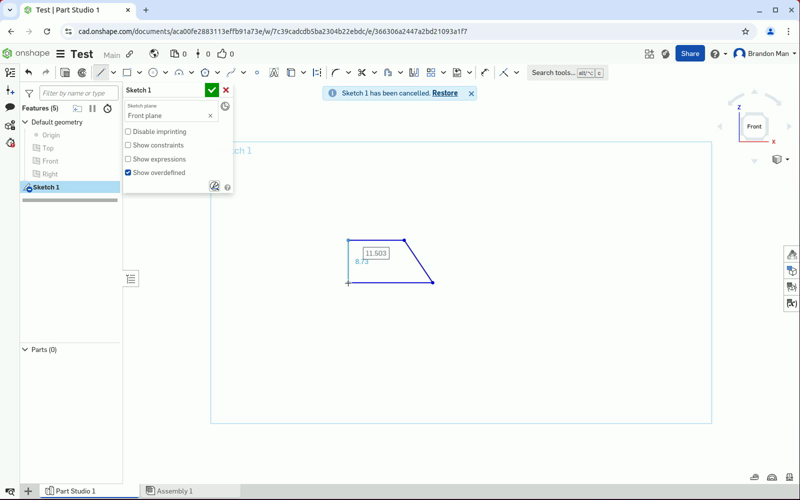
key_up(shift)
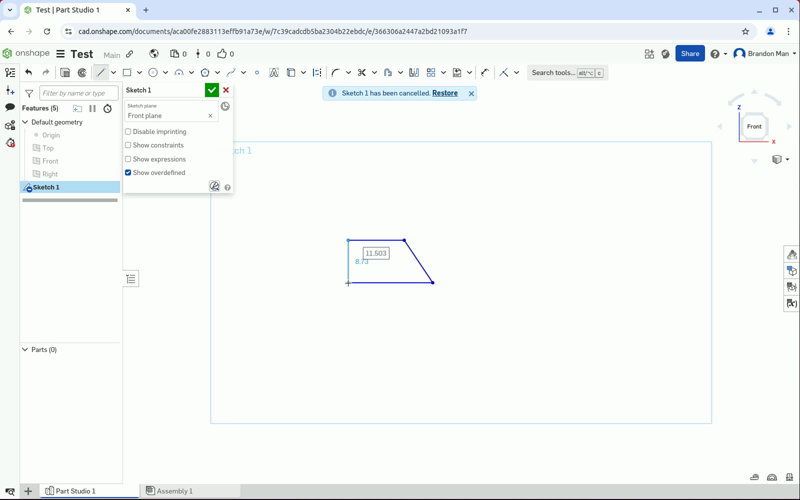
click(348, 282)
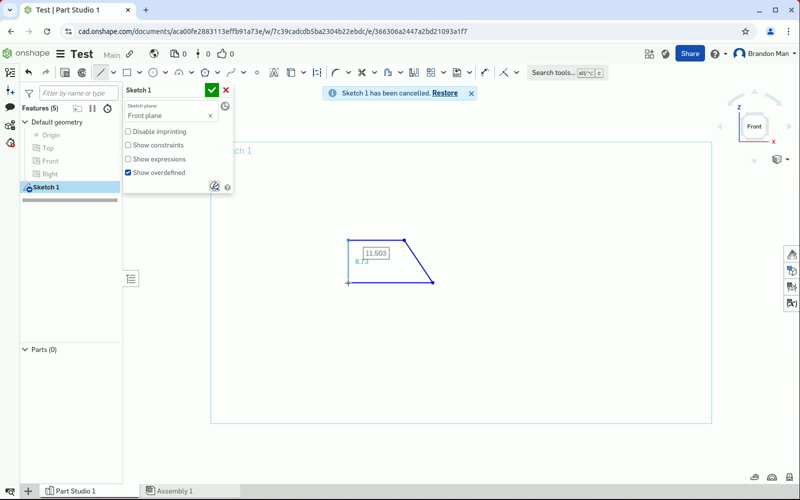
key(esc)
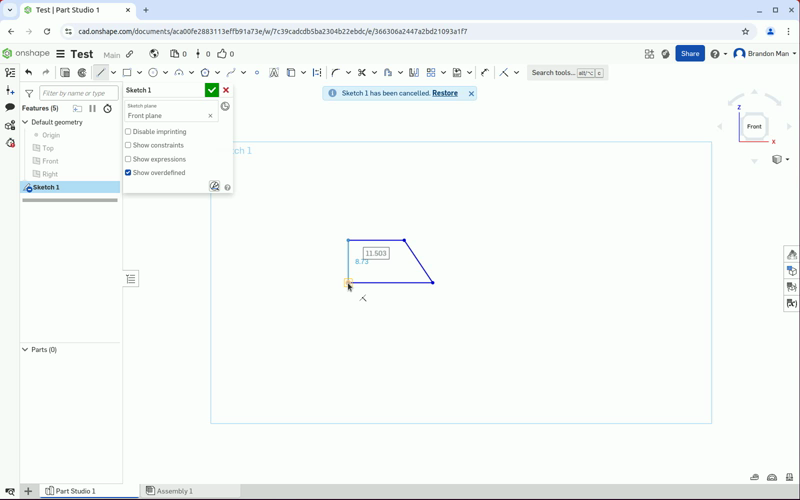
mouse_move(390, 264)
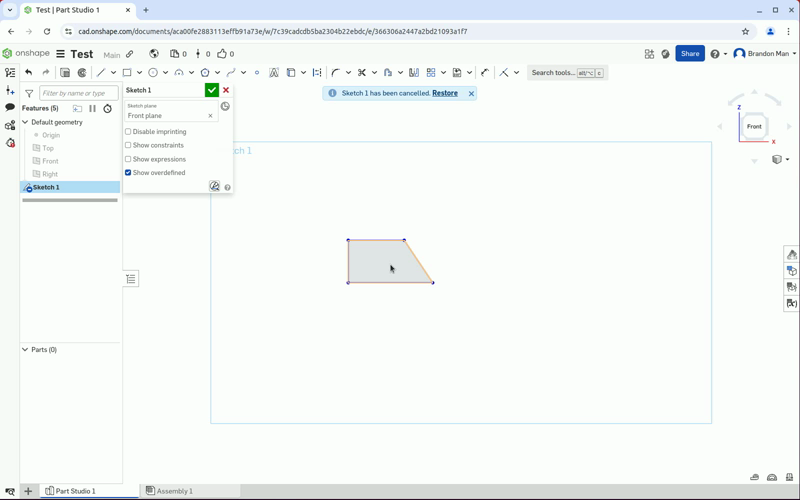
click(390, 264)
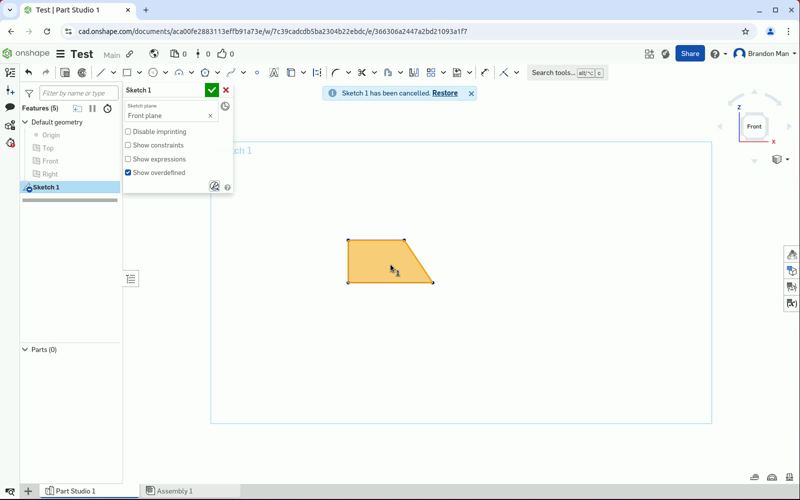
mouse_move(73, 352)
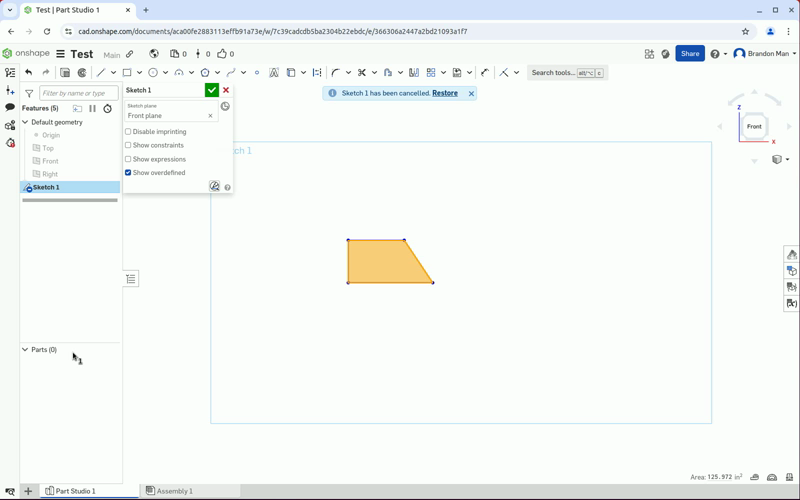
key(shift+y)
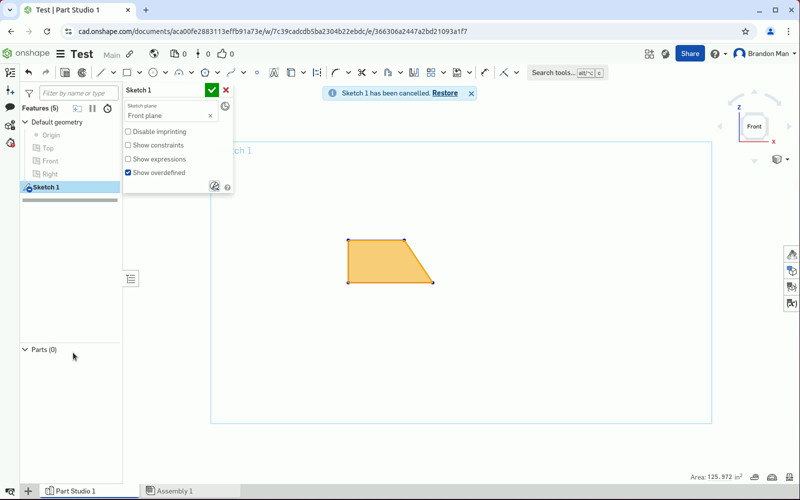
key(shift+e)
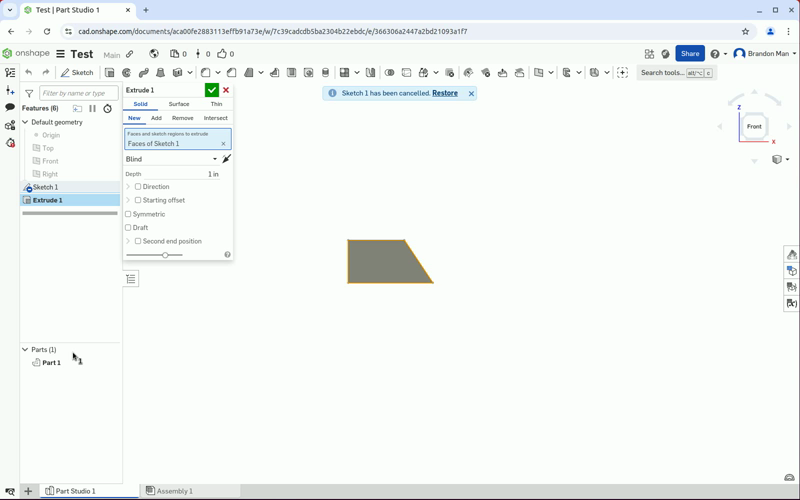
mouse_move(143, 106)
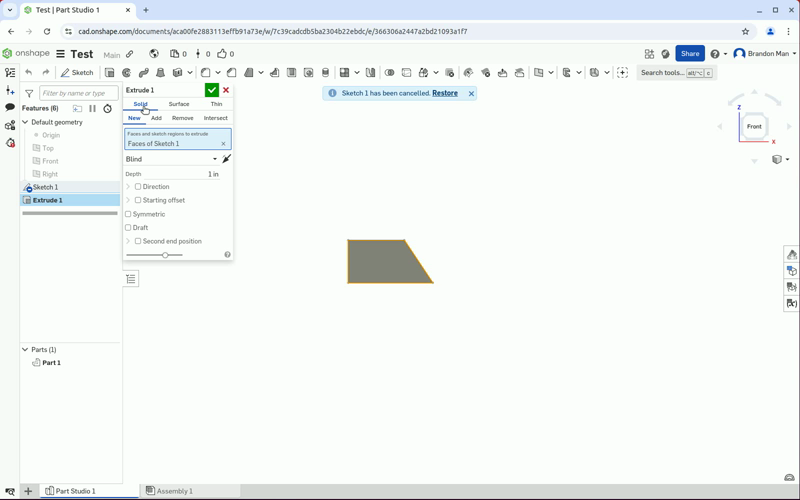
click(143, 106)
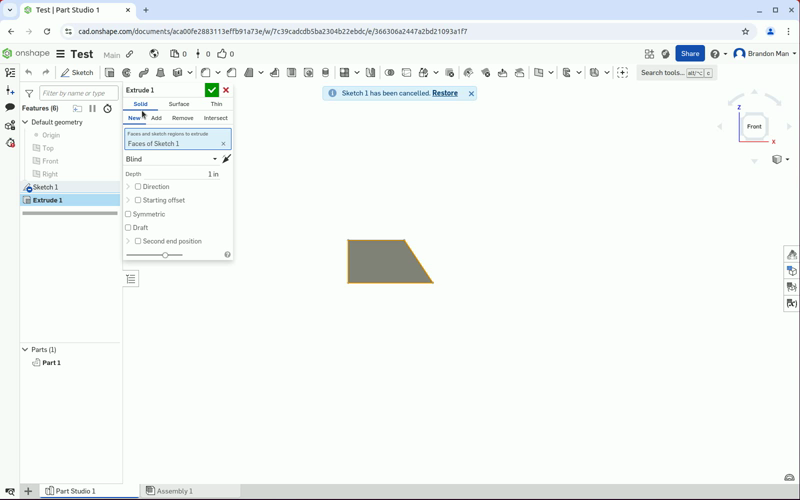
mouse_move(137, 120)
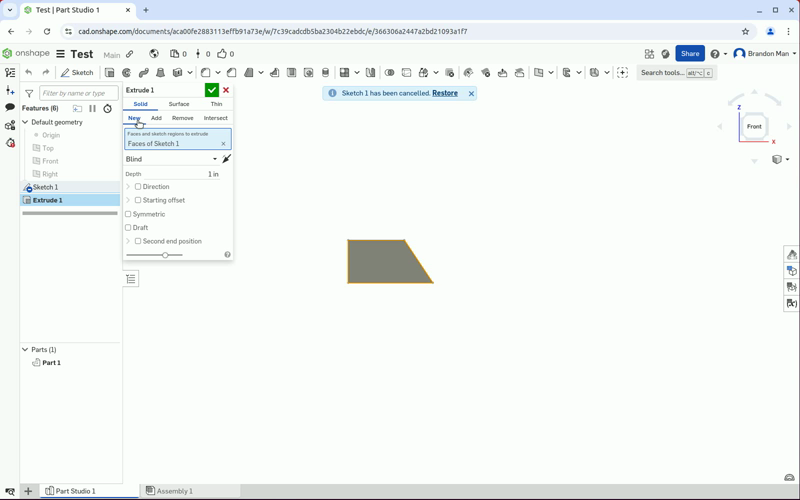
click(137, 120)
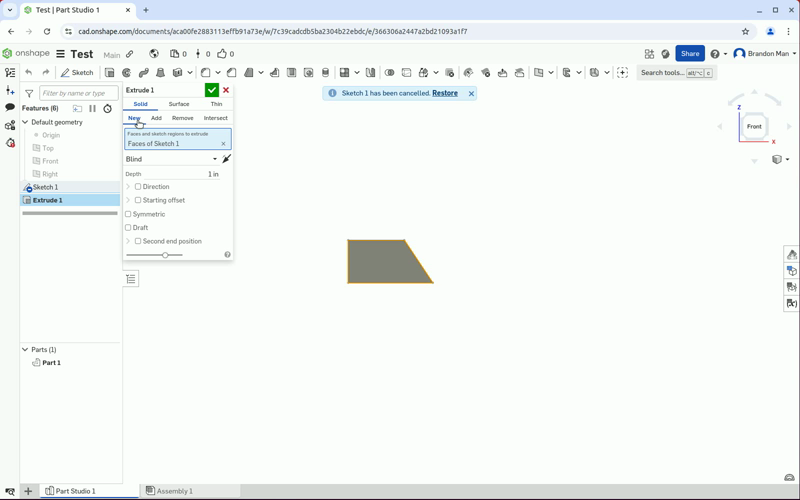
key(tab, 4)
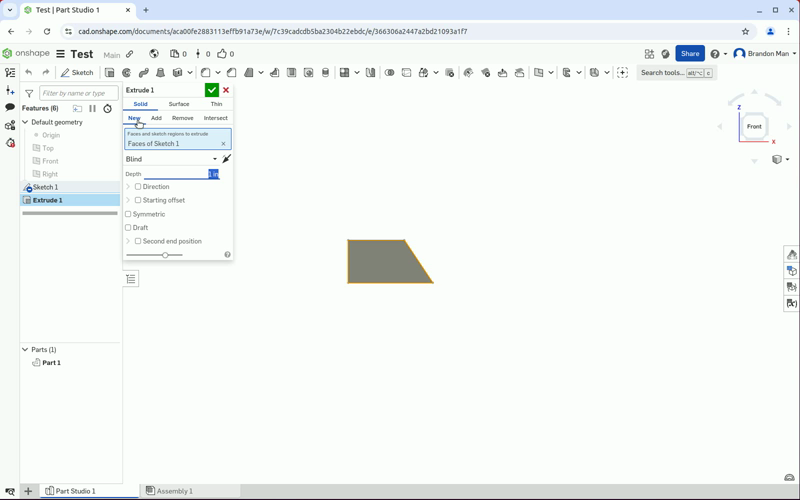
text(5.777)
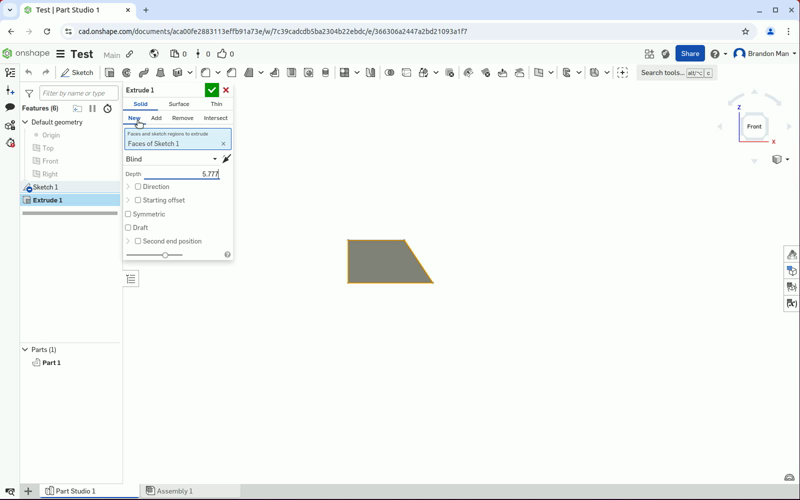
key(enter)
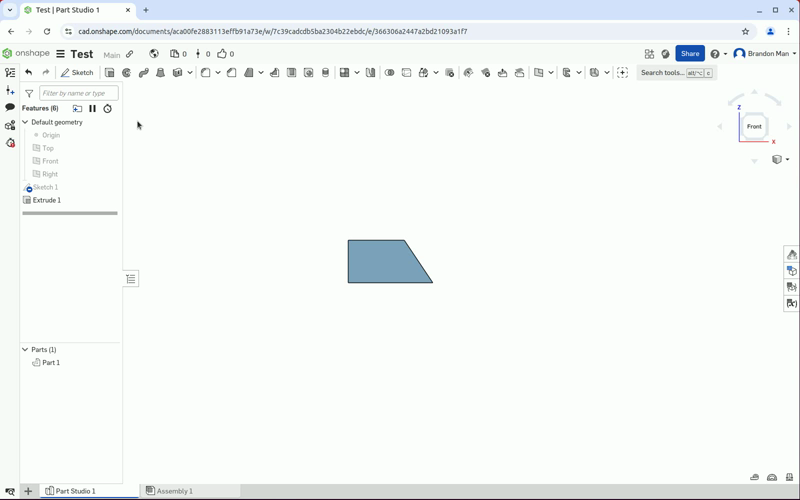
key(shift+h)
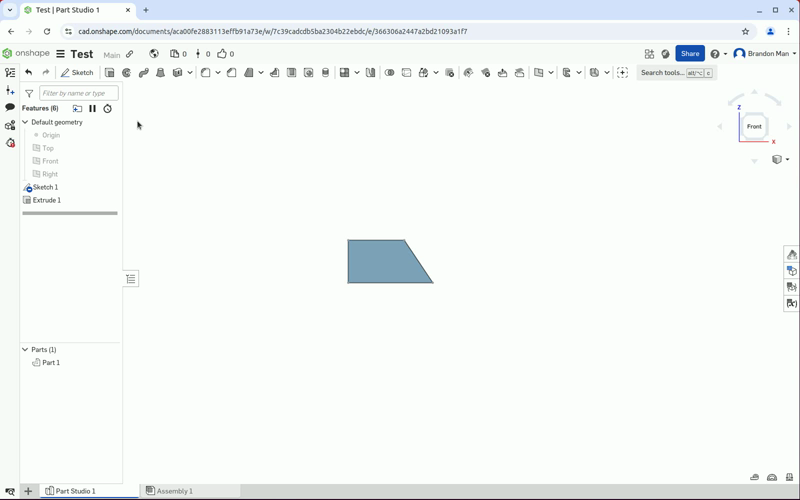
key(shift+h)
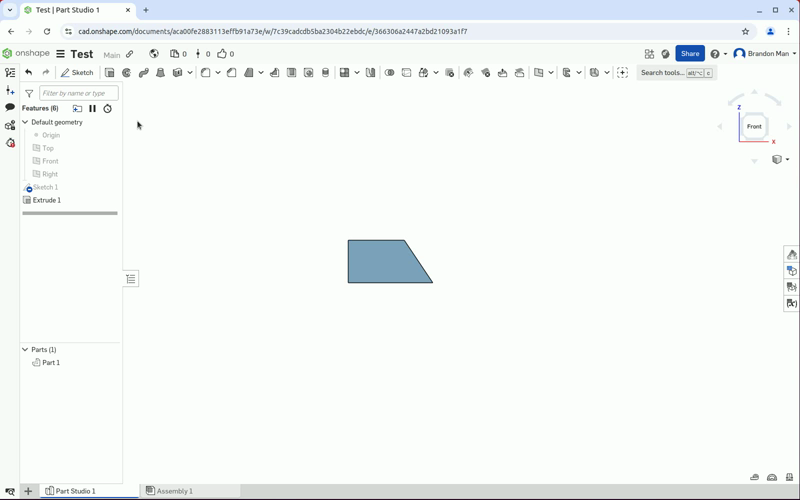
mouse_move(73, 189)
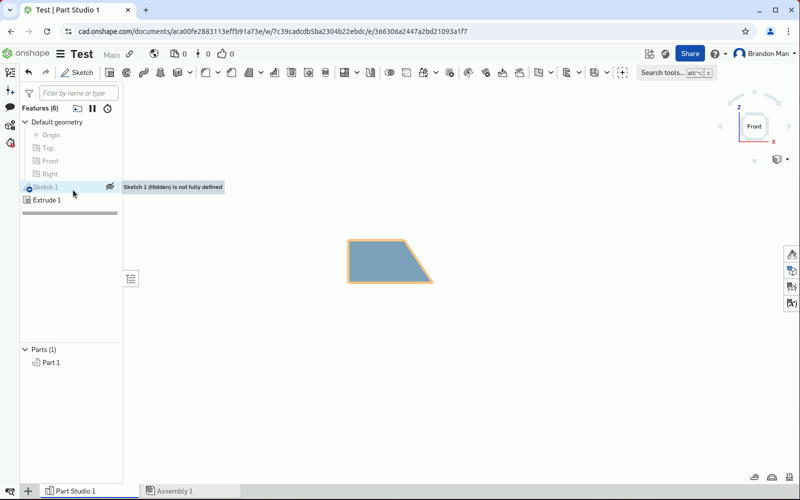
click(73, 189)
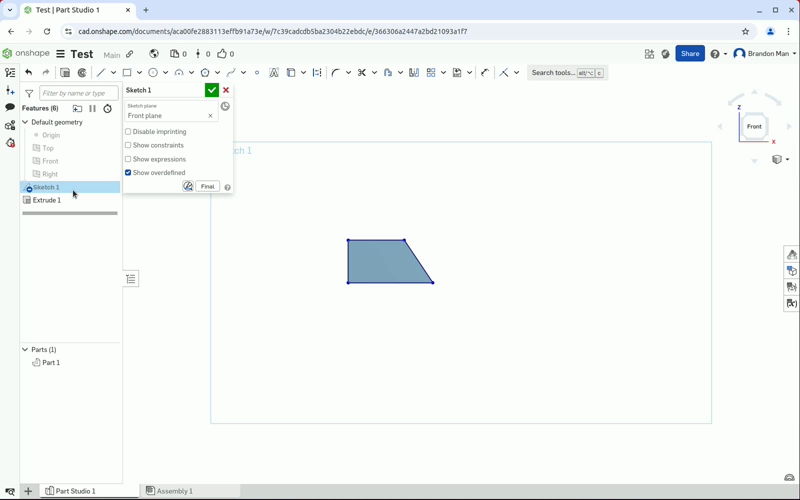
mouse_move(229, 92)
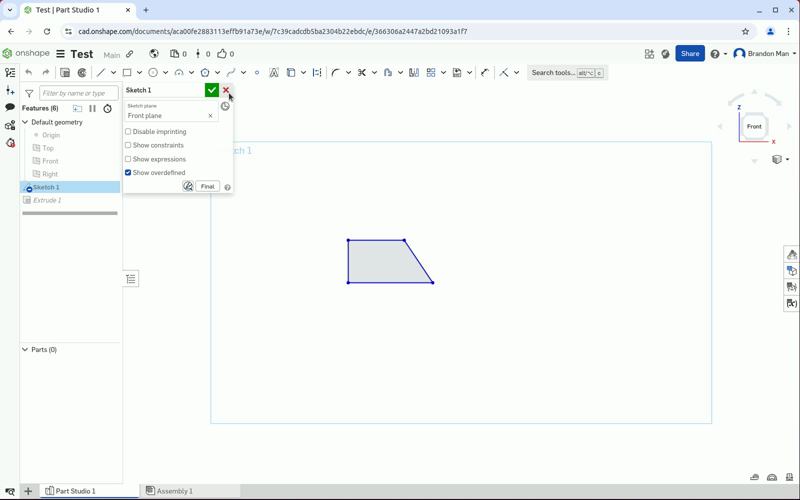
click(229, 92)
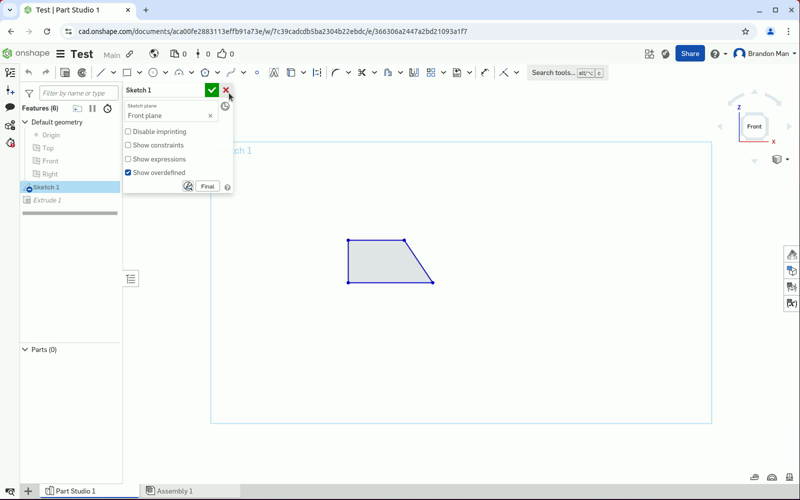
key(shift+s)
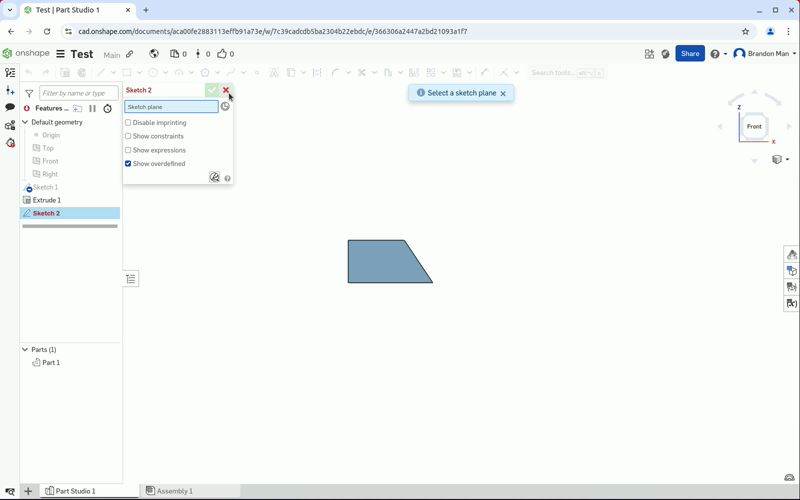
mouse_move(73, 163)
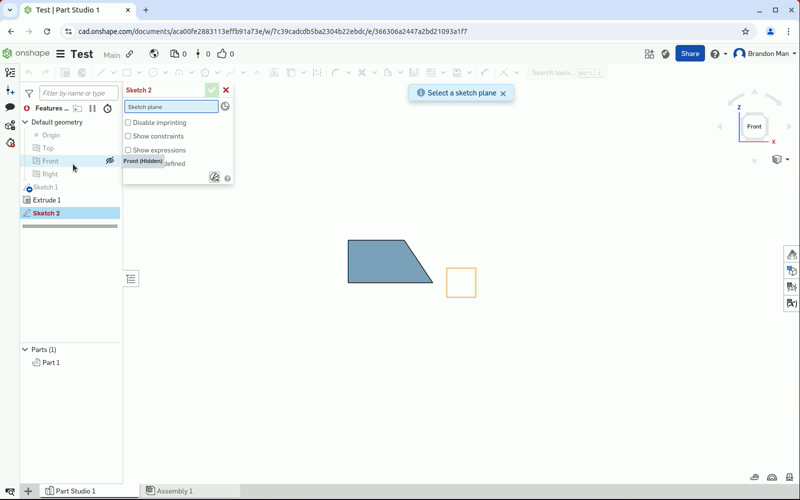
click(73, 163)
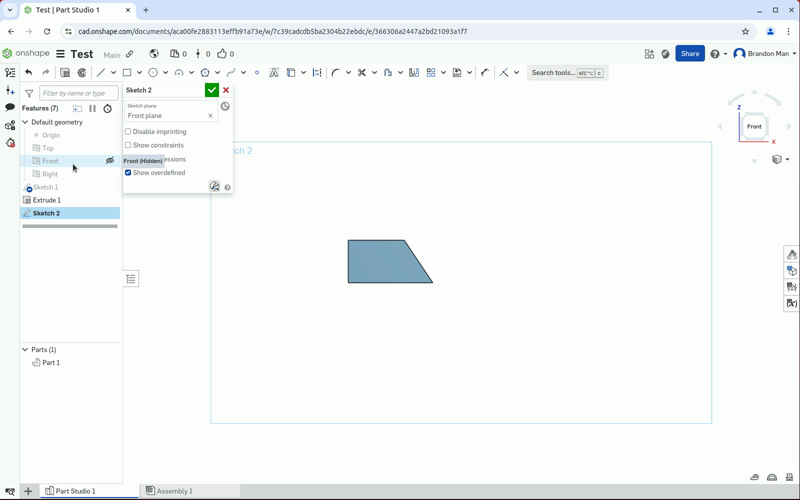
mouse_move(73, 352)
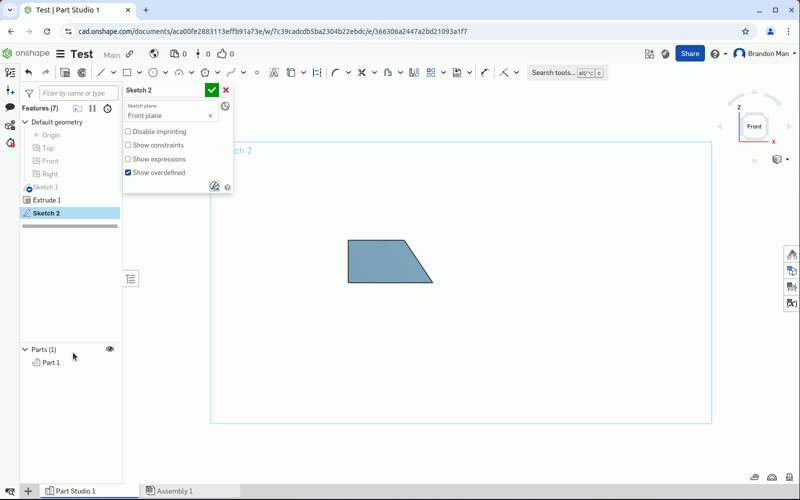
key(y)
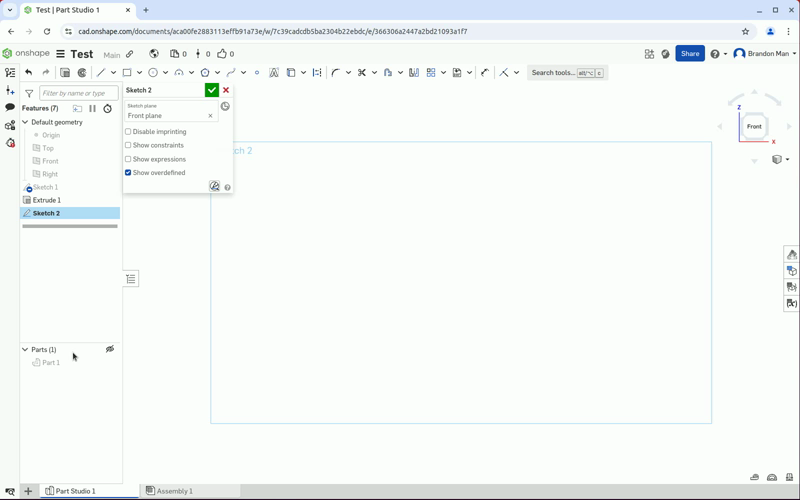
key(l)
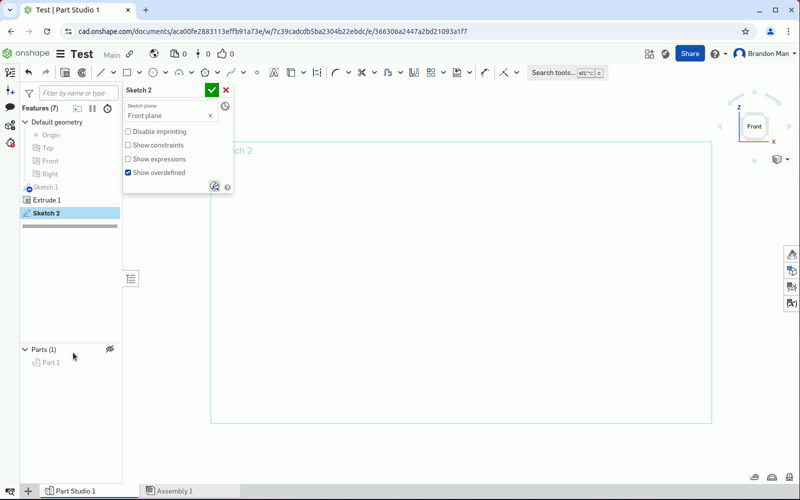
key_down(shift)
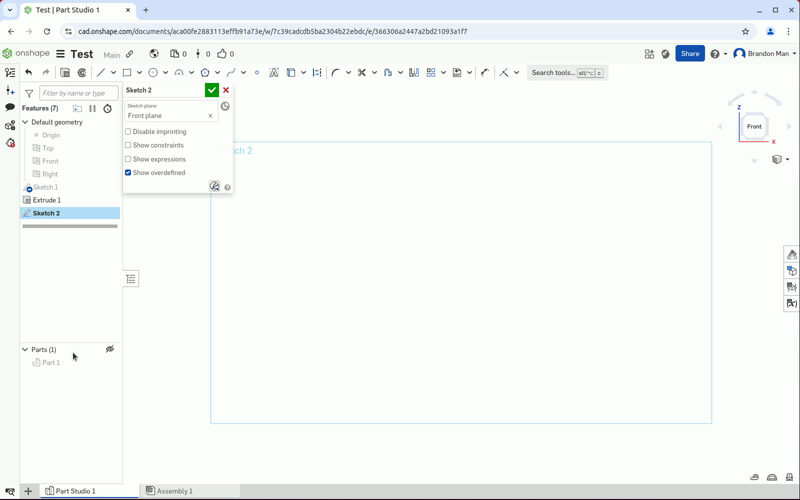
mouse_move(348, 311)
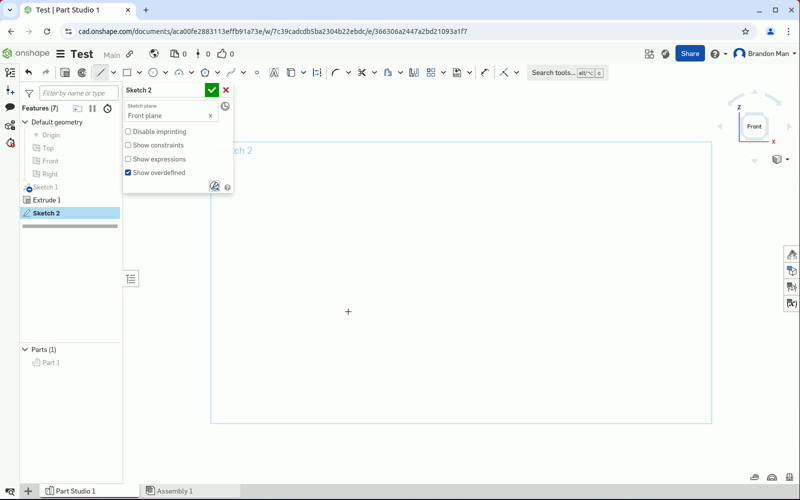
click(348, 311)
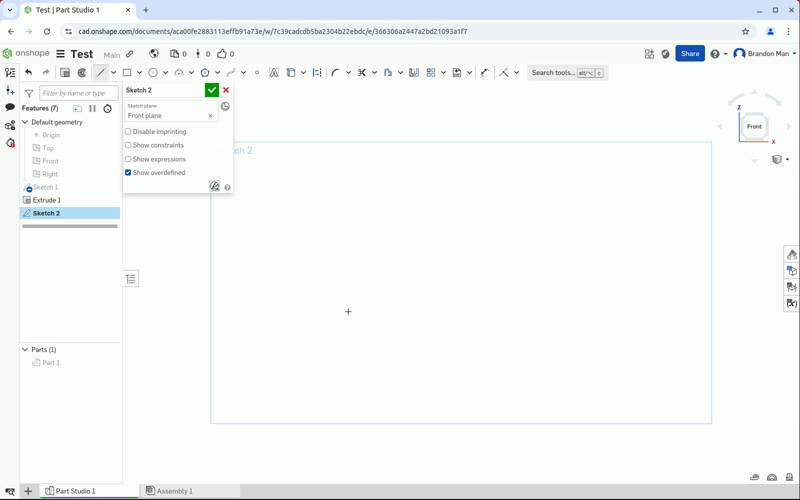
key_up(shift)
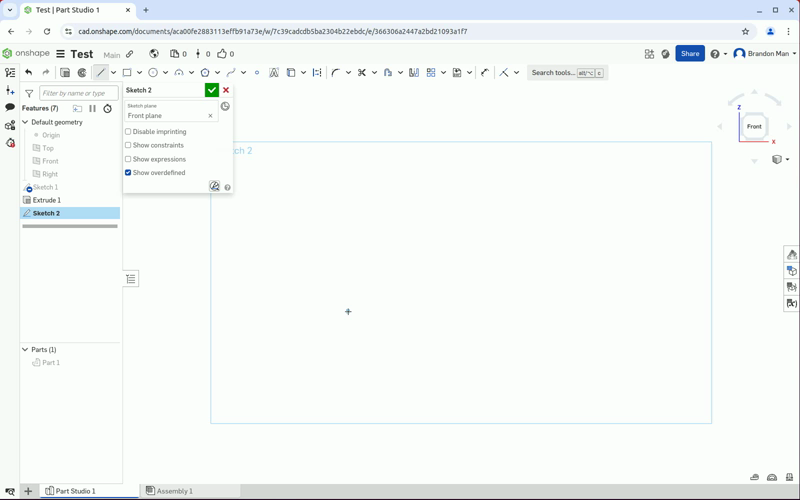
key_down(shift)
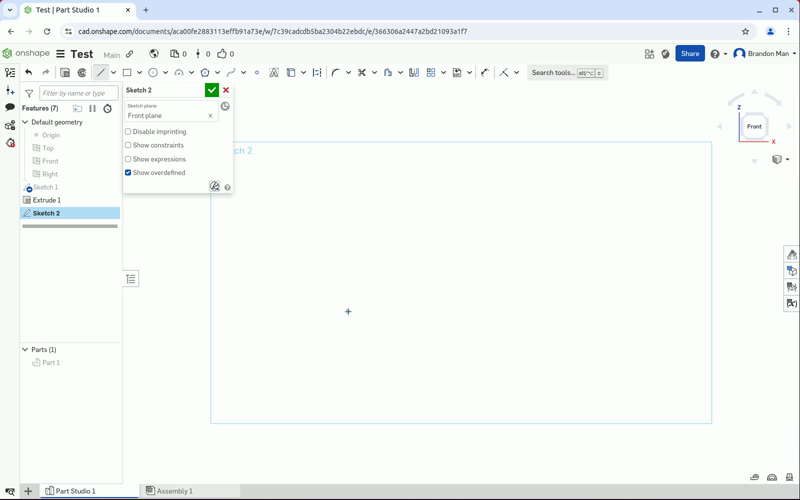
mouse_move(432, 311)
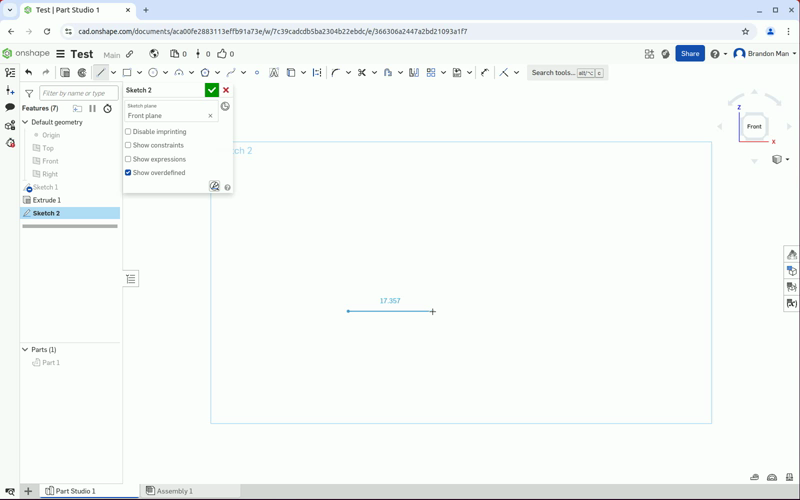
click(432, 311)
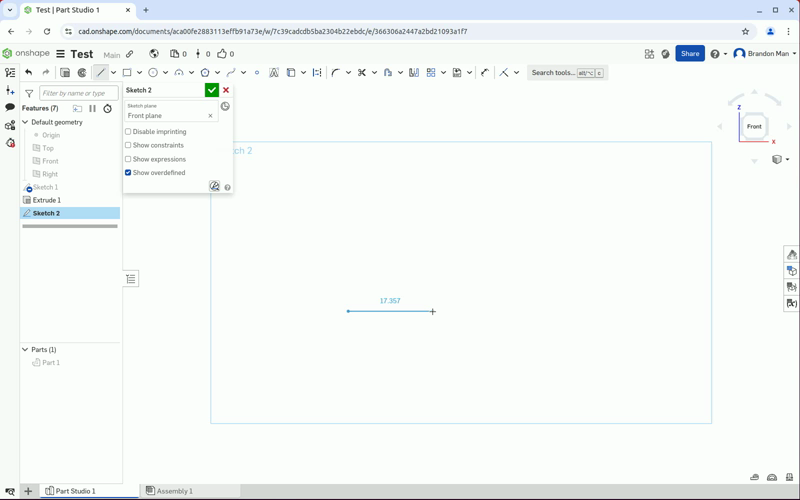
key_up(shift)
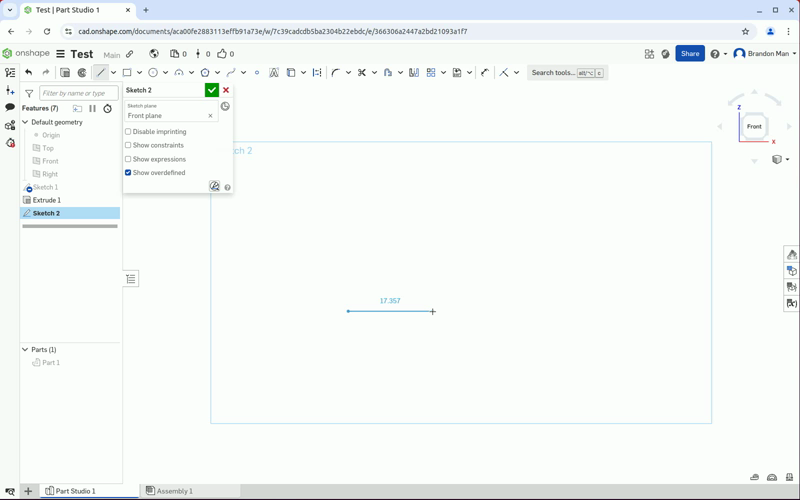
key_down(shift)
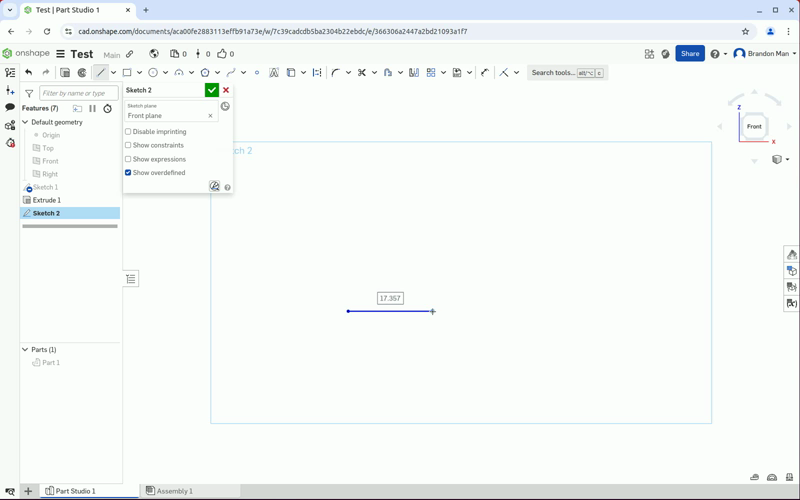
mouse_move(462, 311)
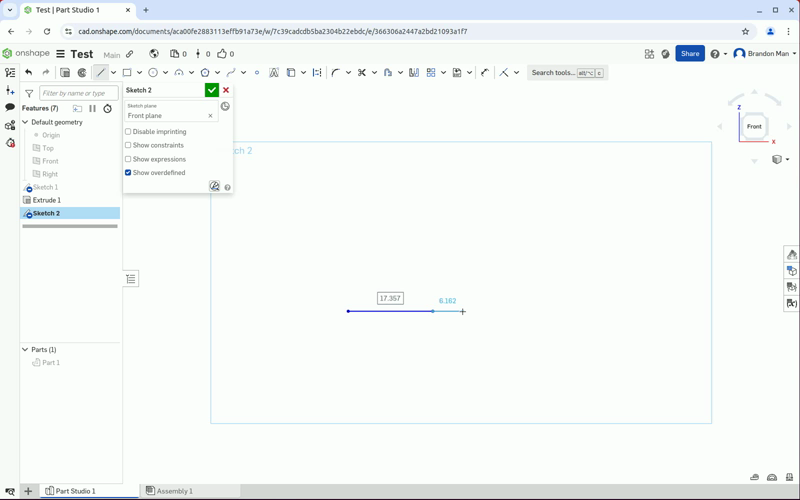
mouse_move(432, 282)
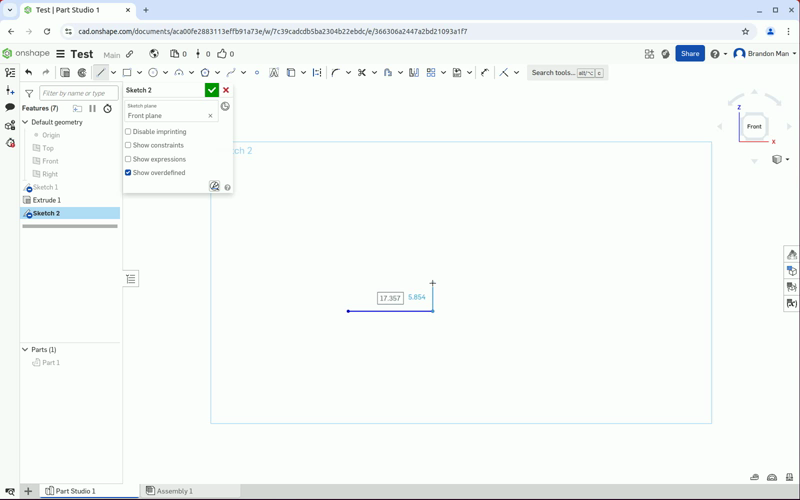
click(432, 282)
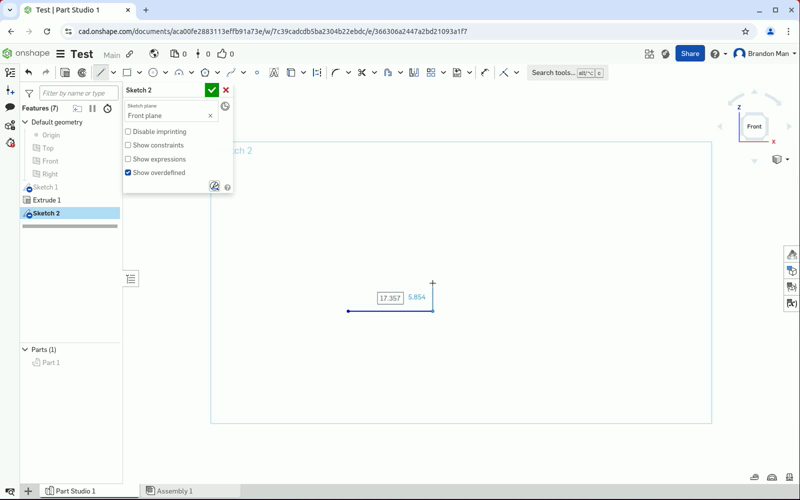
key_up(shift)
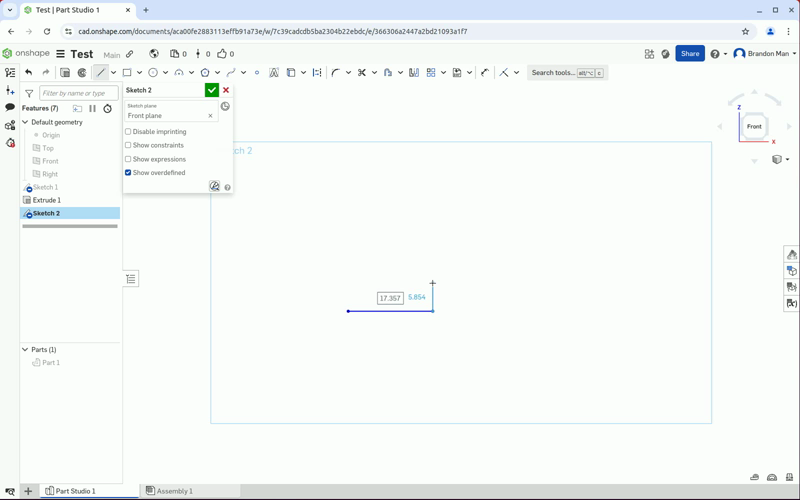
key_down(shift)
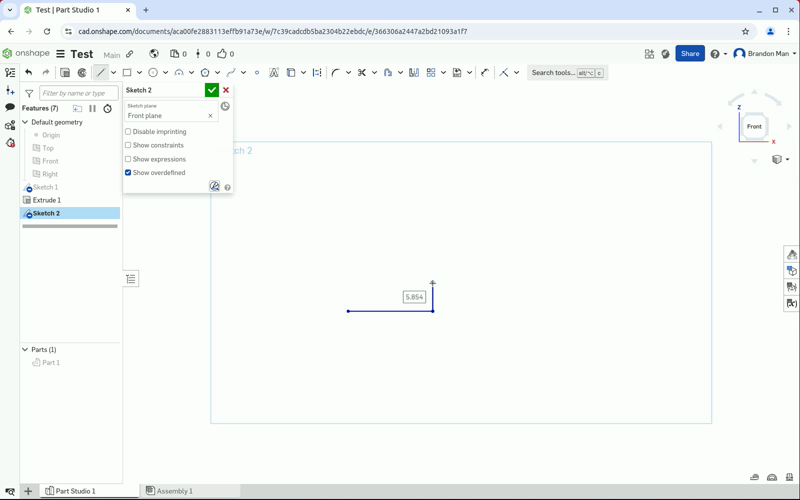
mouse_move(348, 282)
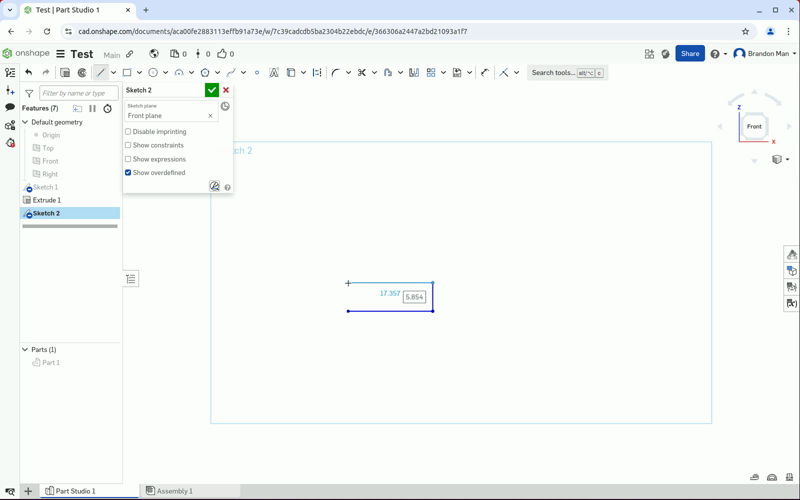
click(348, 282)
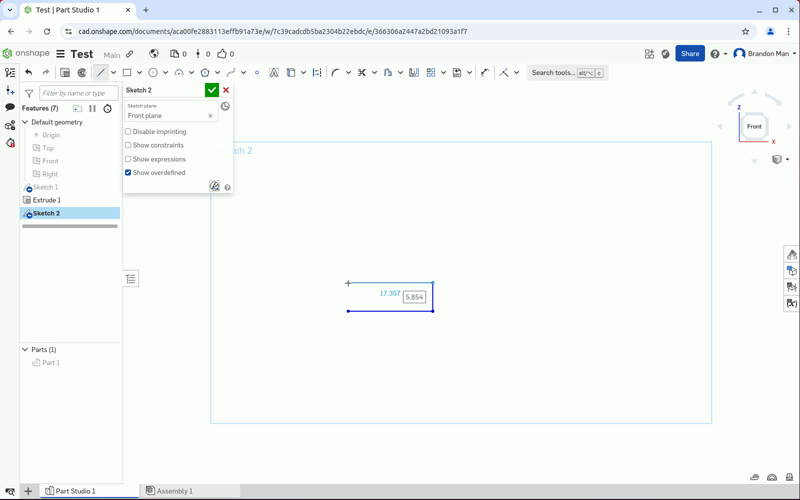
key_up(shift)
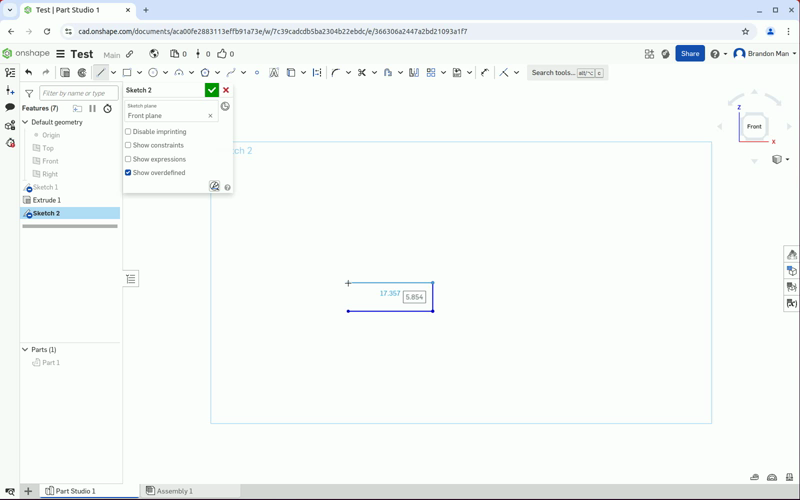
mouse_move(378, 282)
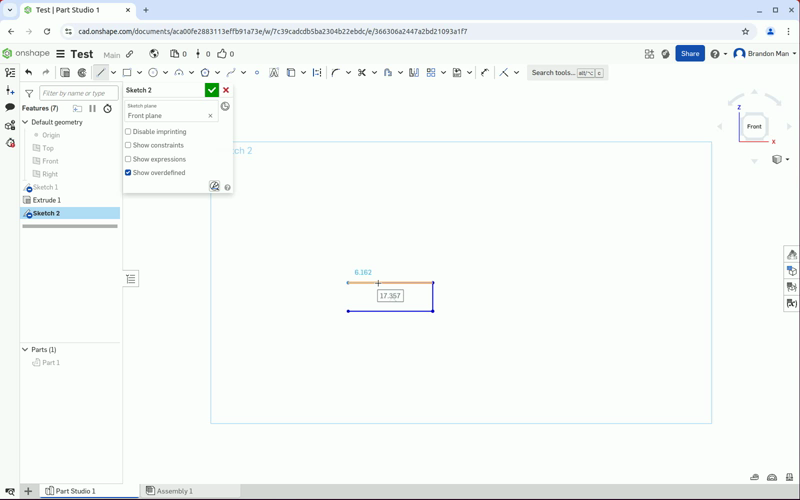
key_down(shift)
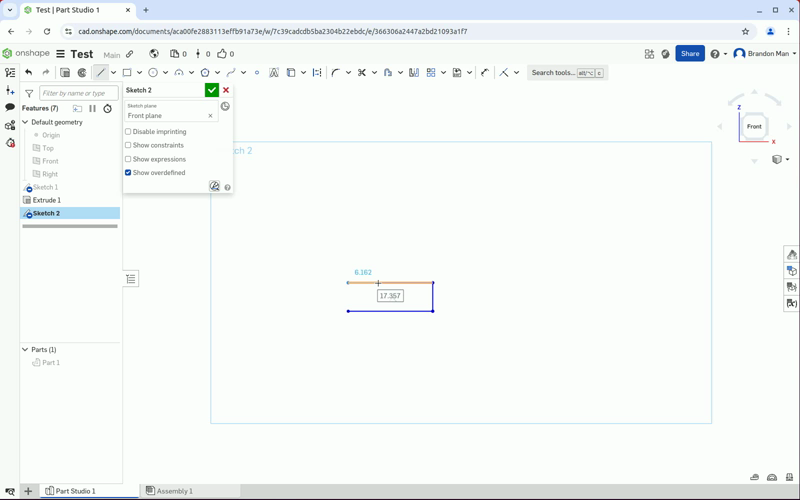
mouse_move(348, 311)
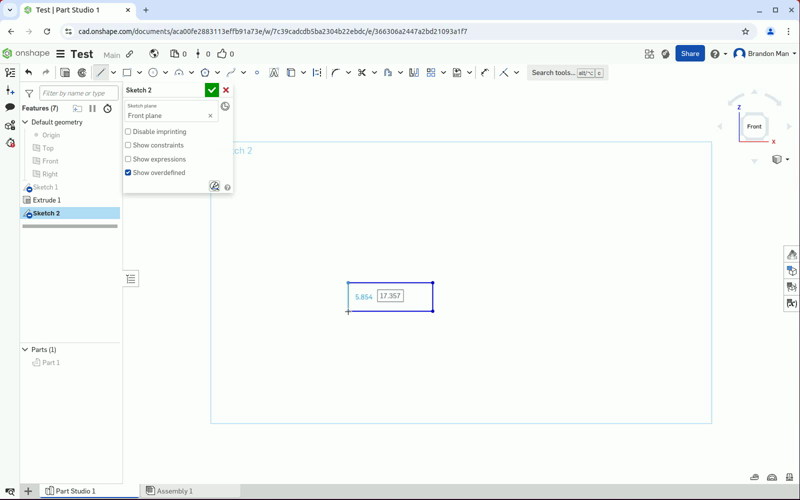
key_up(shift)
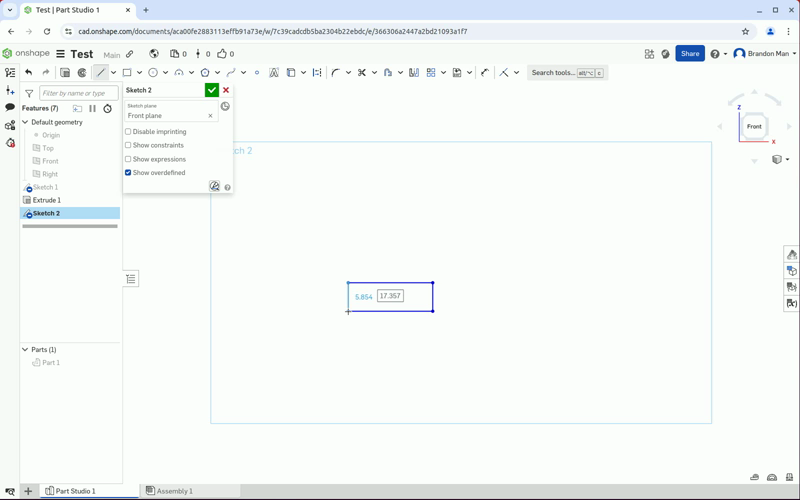
click(348, 311)
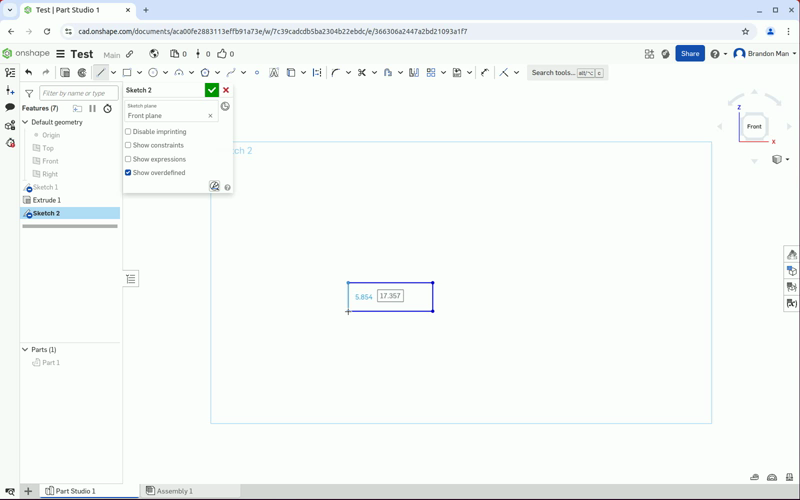
key(esc)
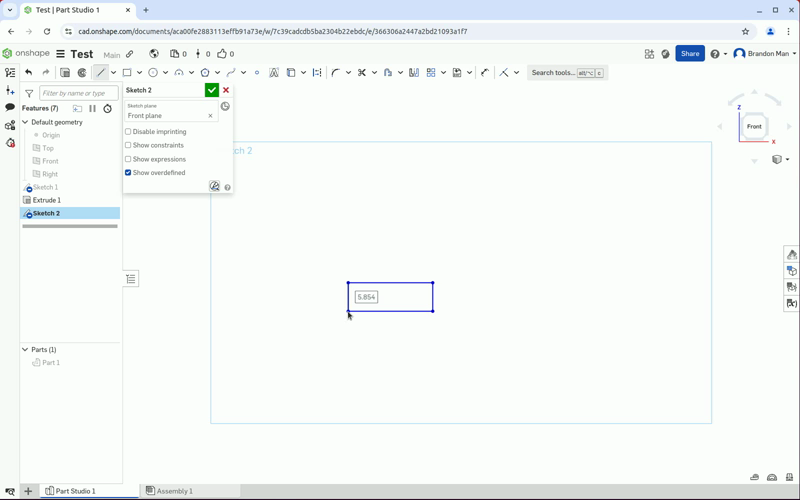
mouse_move(378, 295)
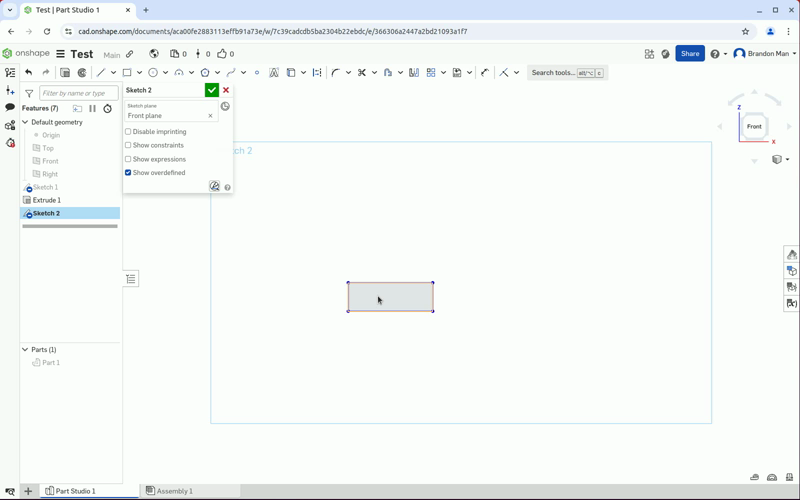
click(378, 295)
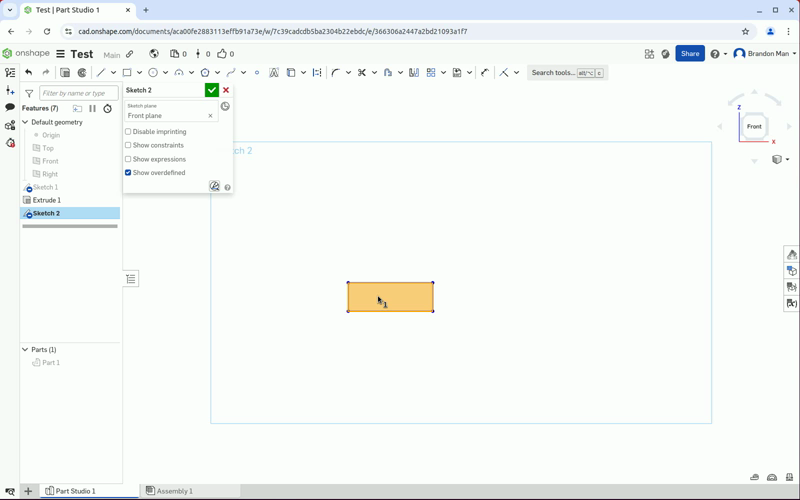
mouse_move(73, 352)
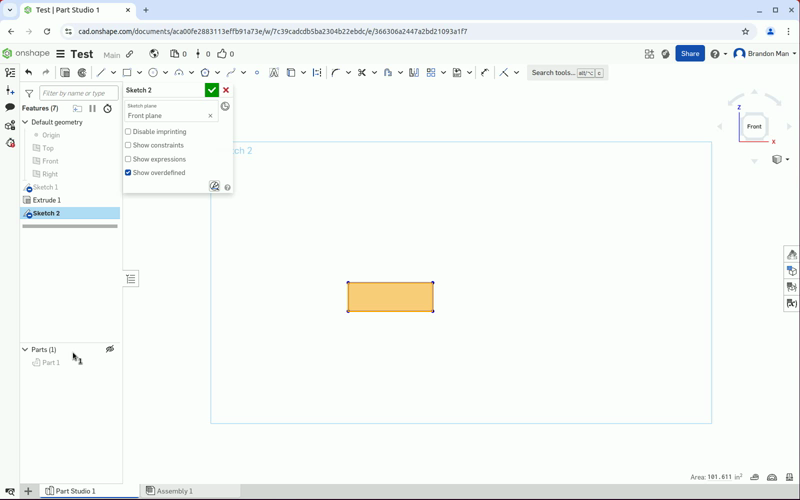
key(shift+y)
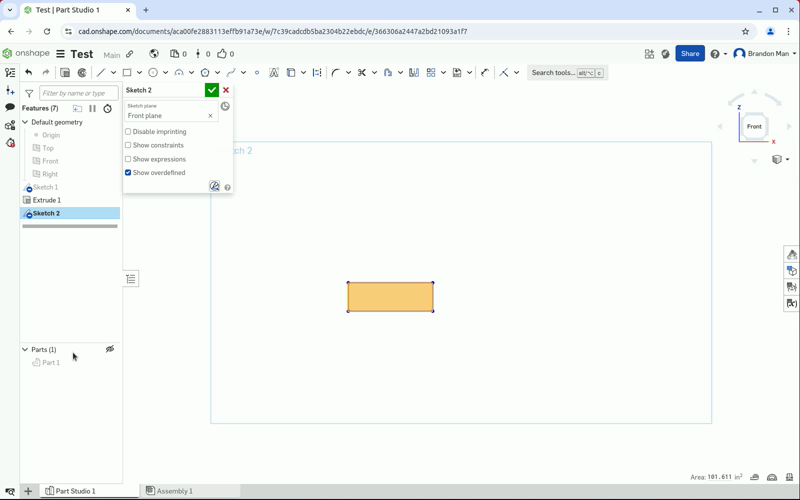
key(shift+e)
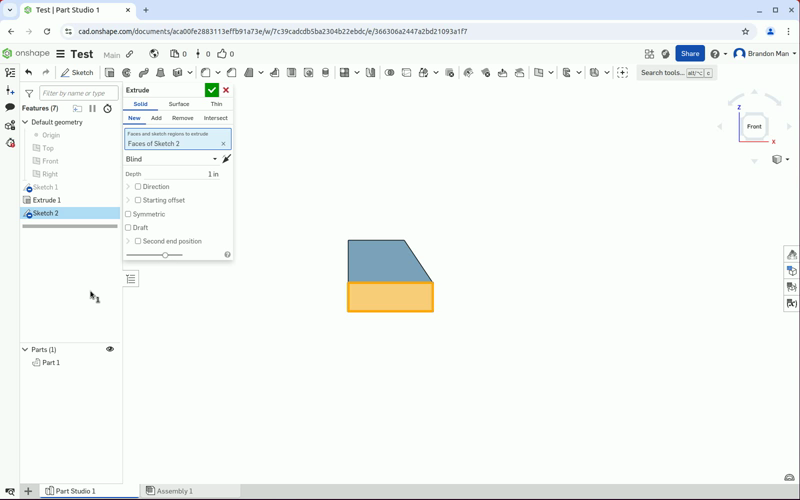
mouse_move(143, 106)
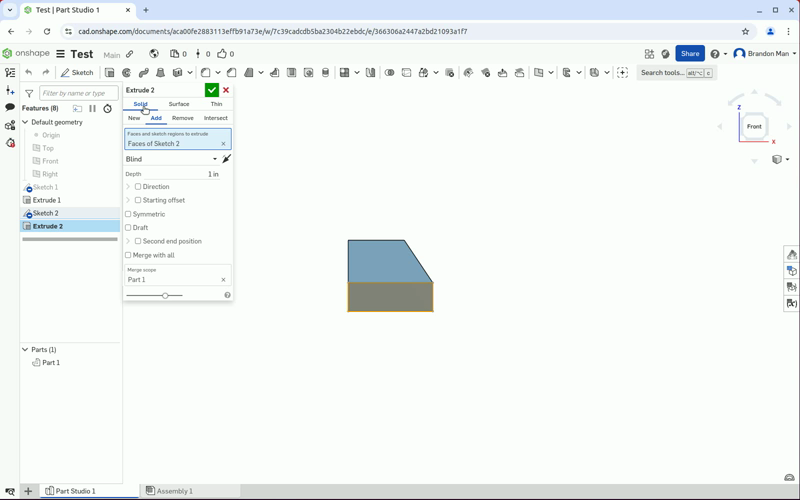
click(143, 106)
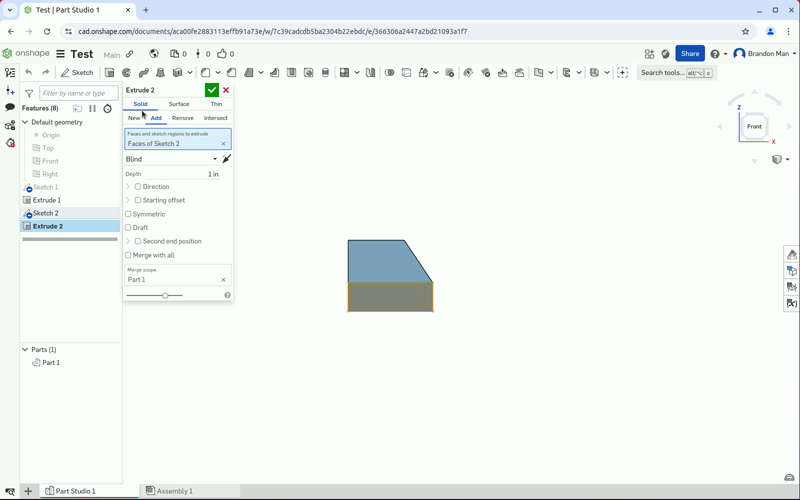
mouse_move(137, 120)
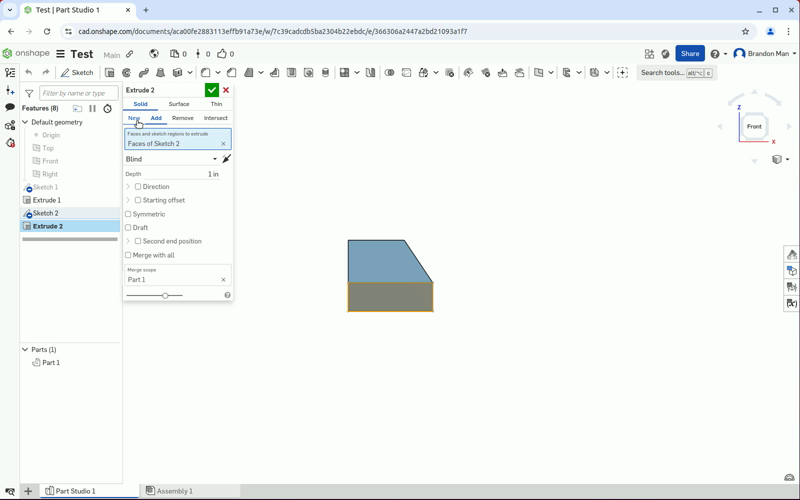
click(137, 120)
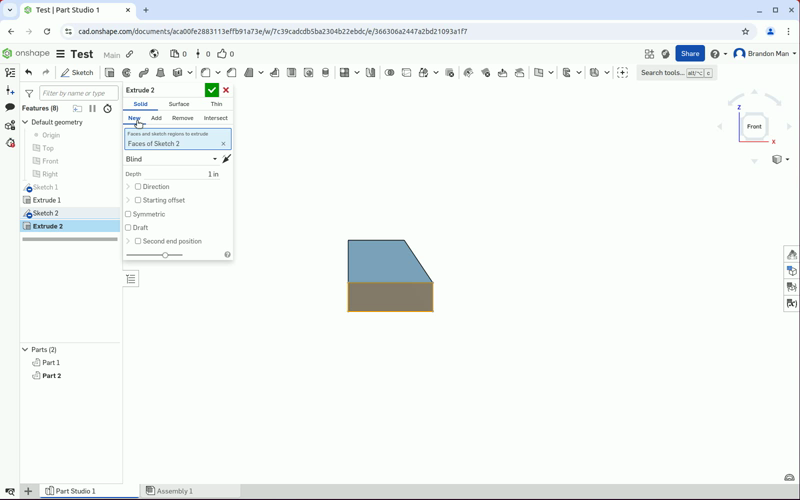
key(tab, 4)
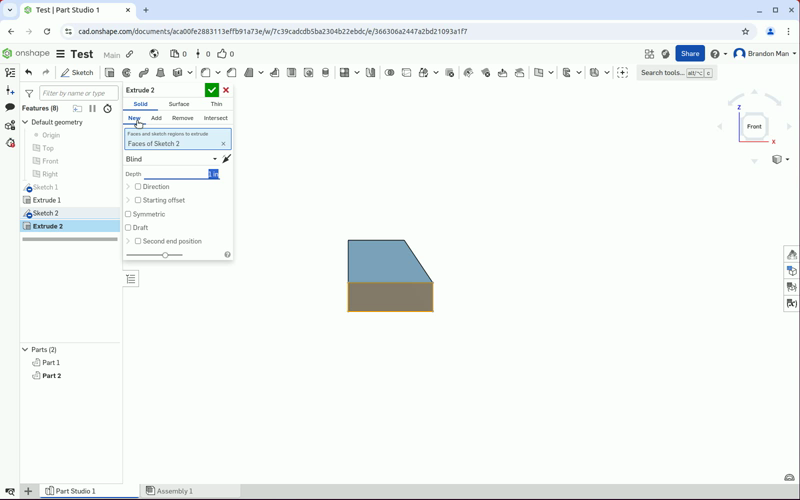
text(5.777)
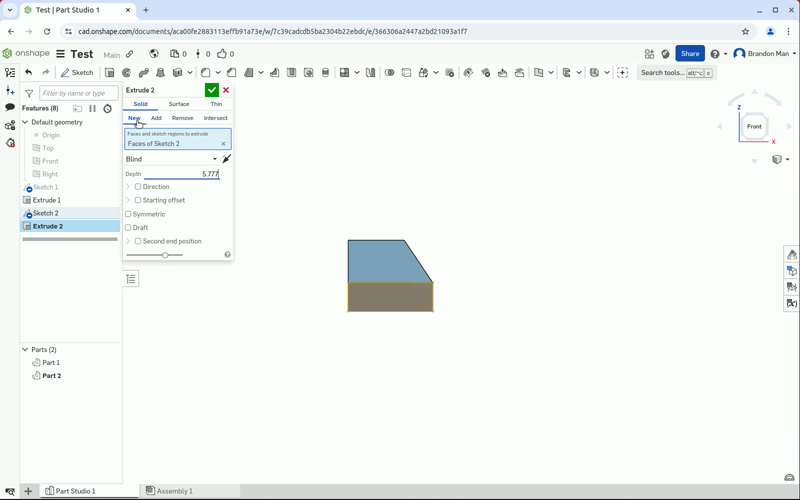
key(enter)
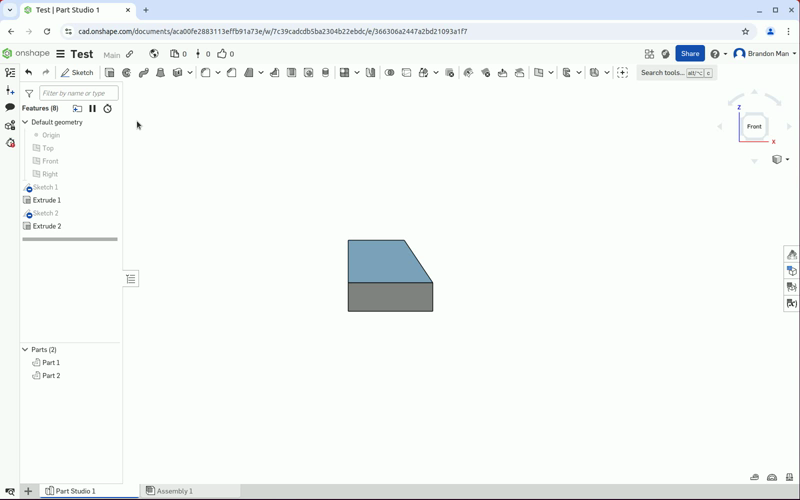
key(shift+h)
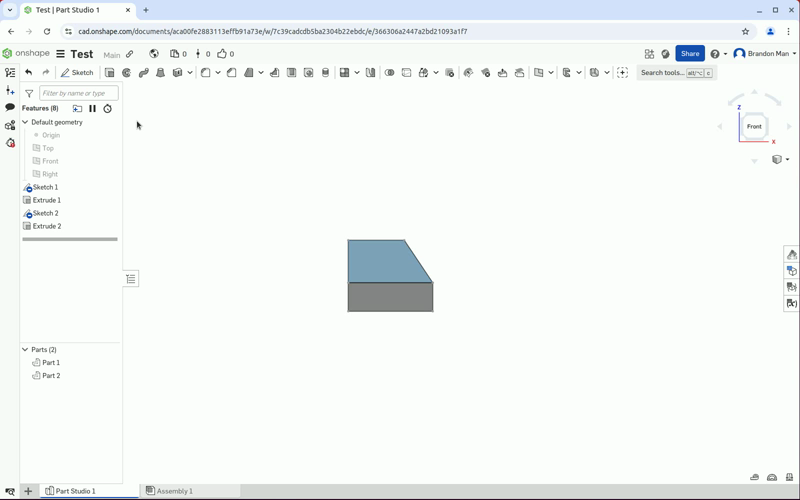
key(shift+h)
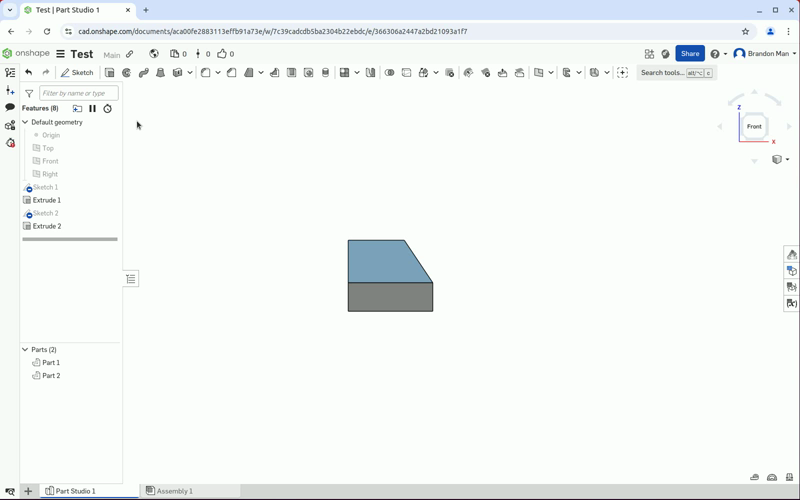
mouse_move(73, 189)
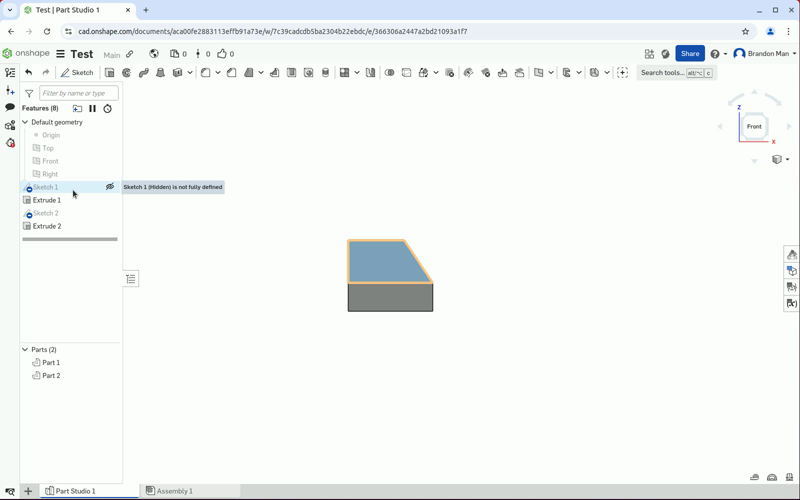
click(73, 189)
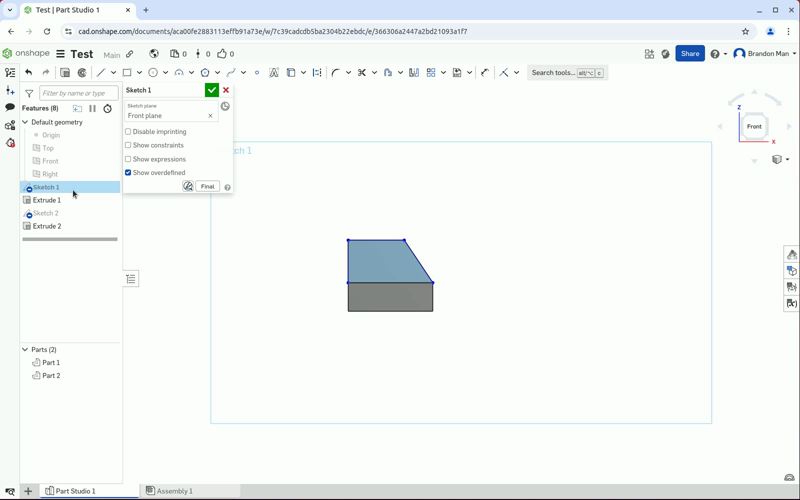
mouse_move(229, 92)
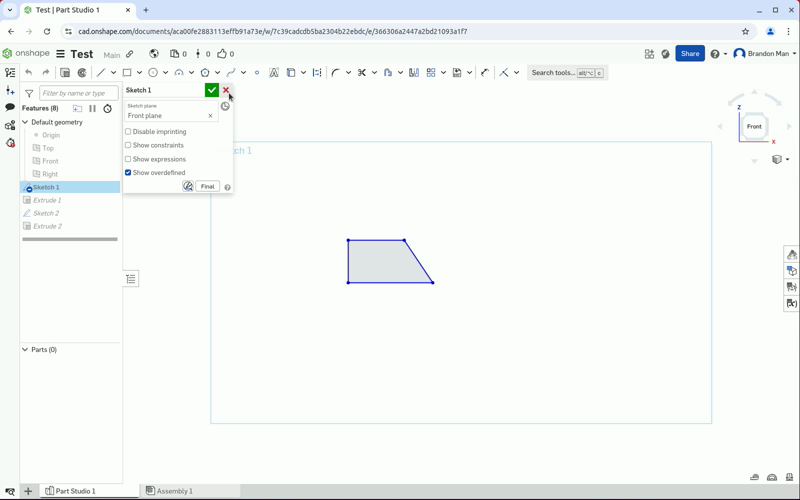
click(229, 92)
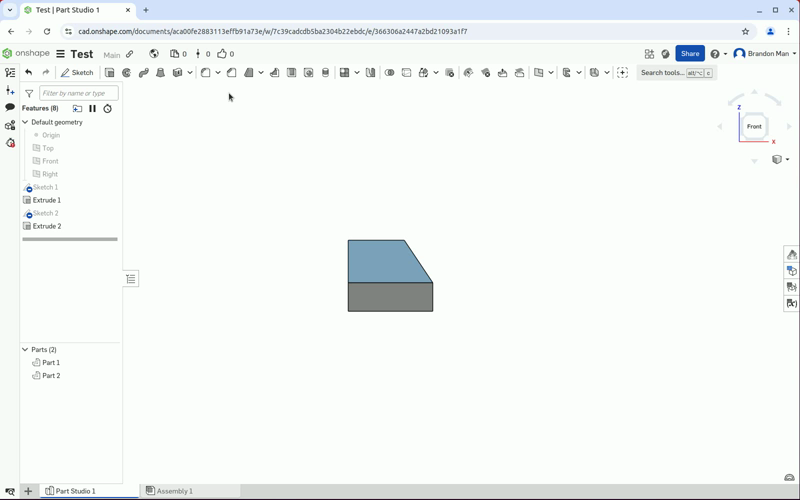
mouse_move(73, 352)
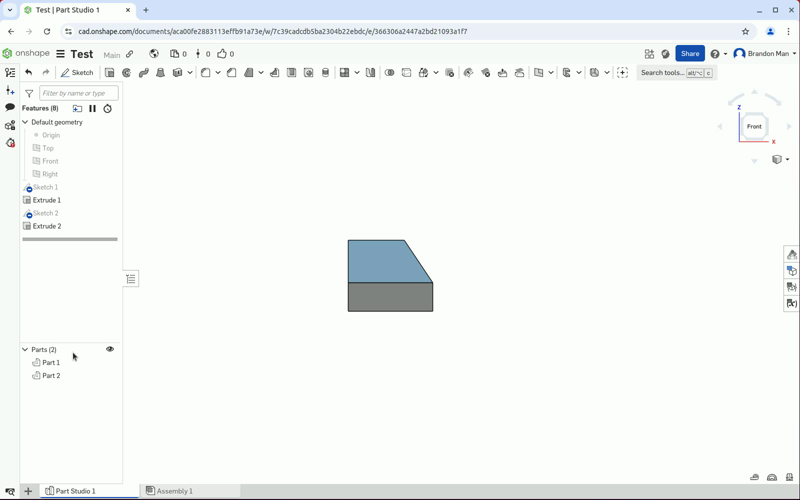
key(y)
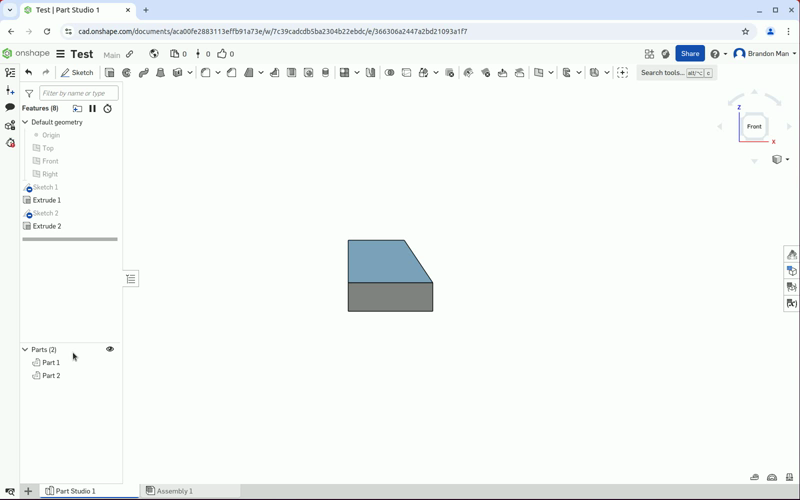
key(shift+p)
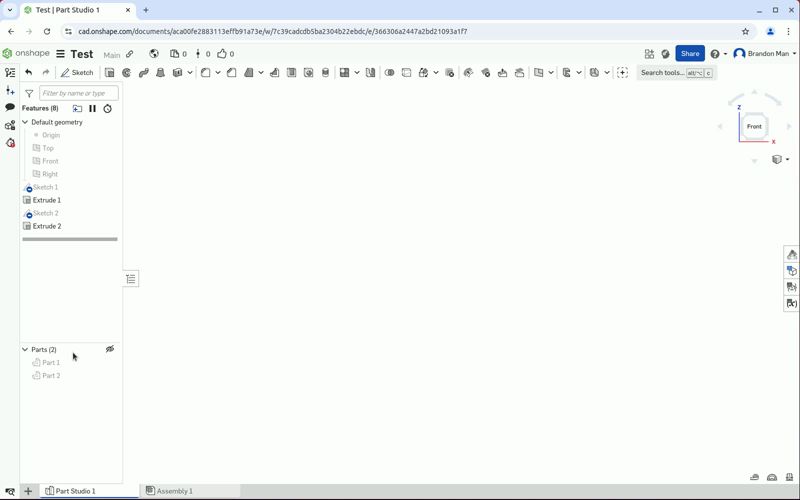
key(space)
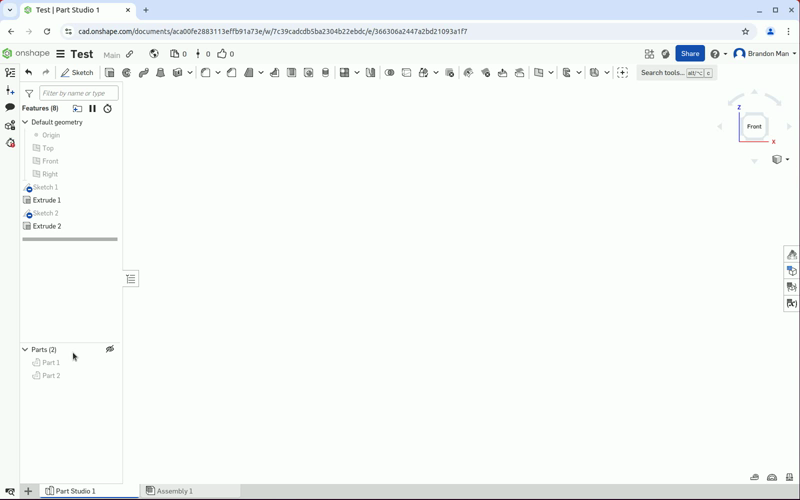
key_down(shift)
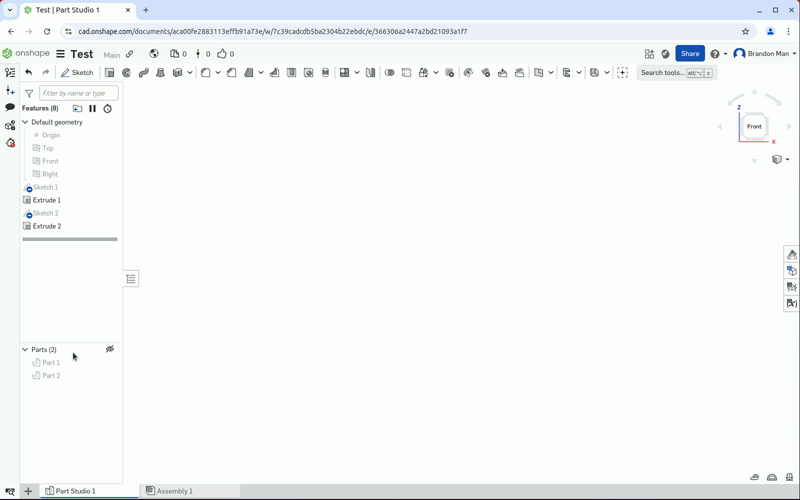
key(down)
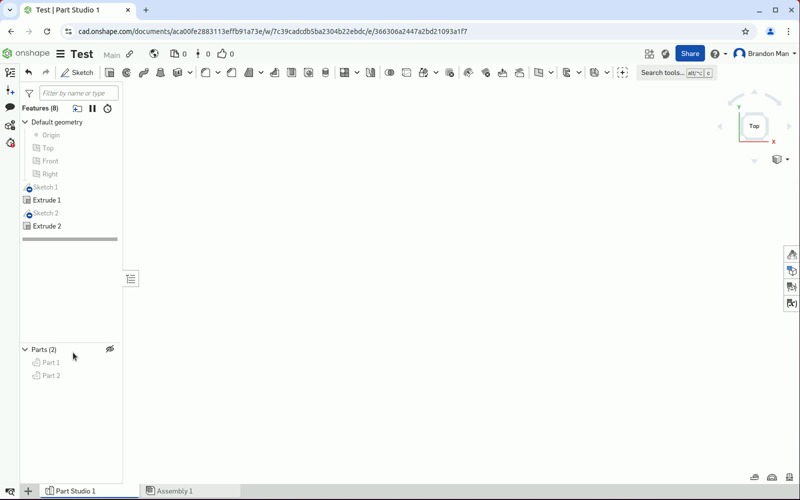
key_up(shift)
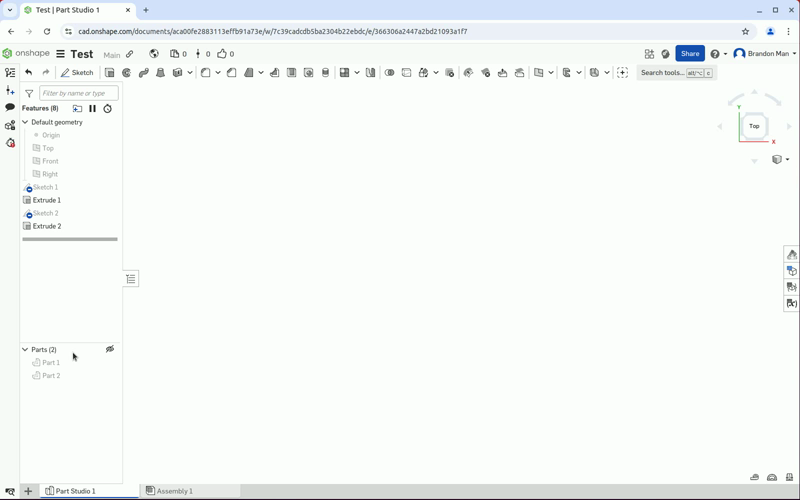
mouse_move(73, 352)
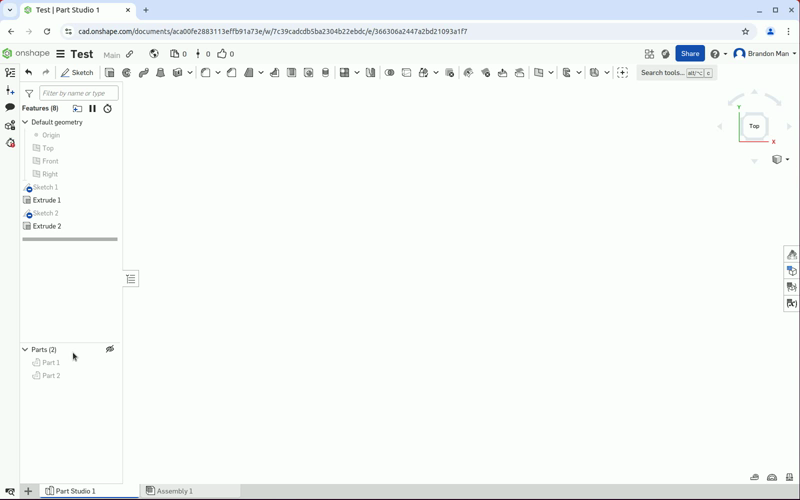
key(shift+y)
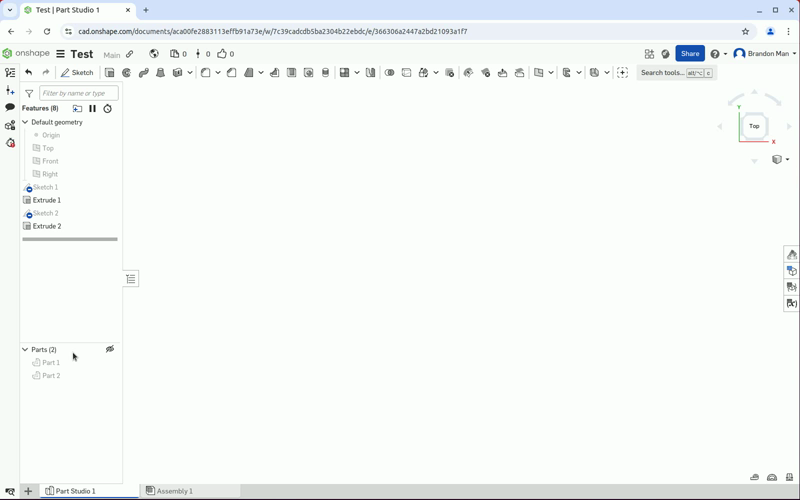
key(shift+s)
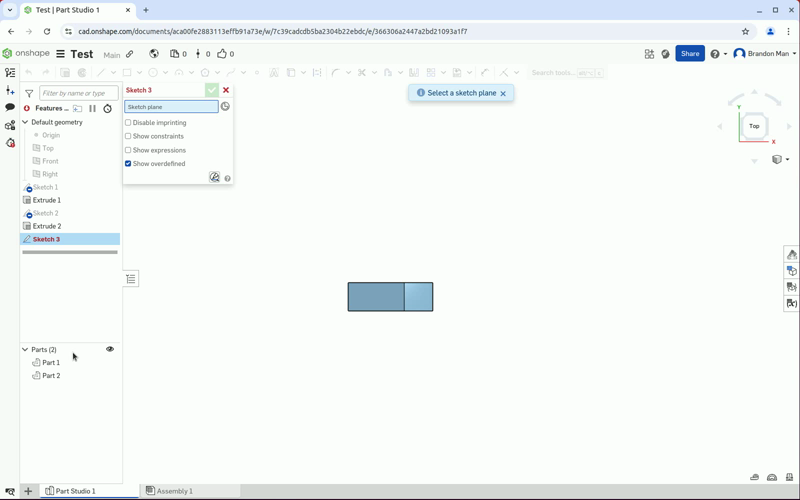
mouse_move(73, 150)
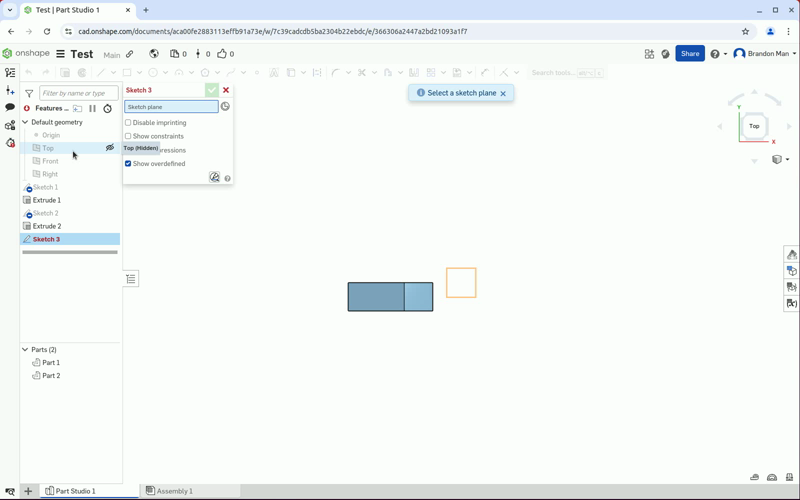
click(73, 150)
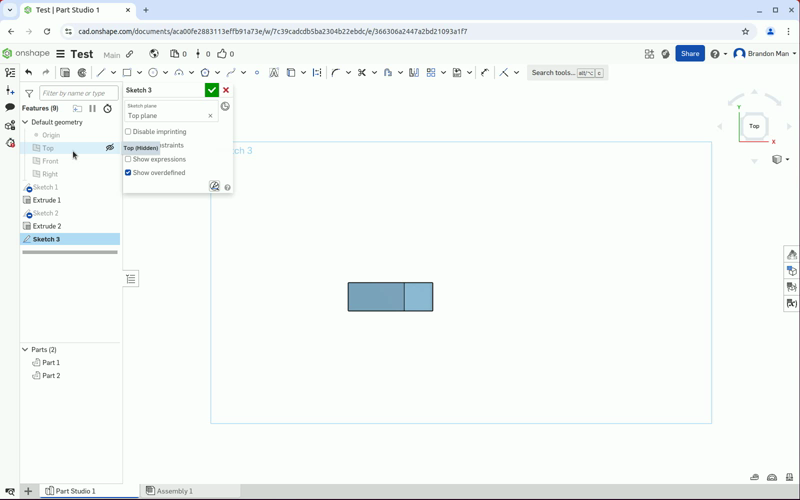
mouse_move(73, 352)
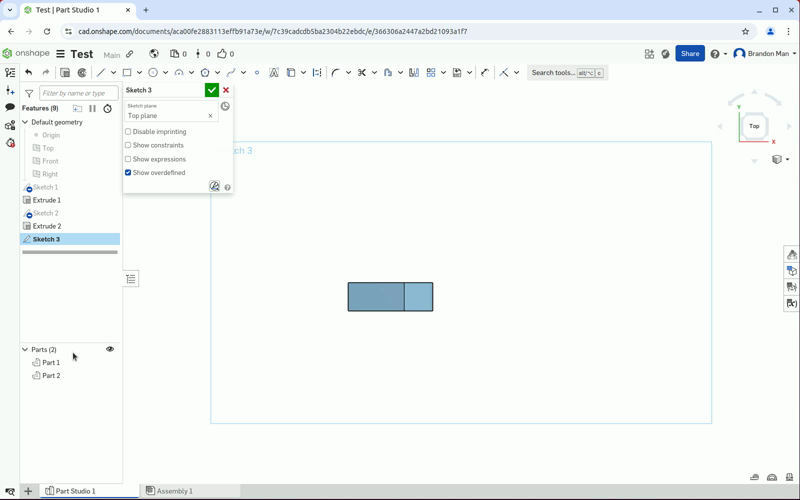
key(y)
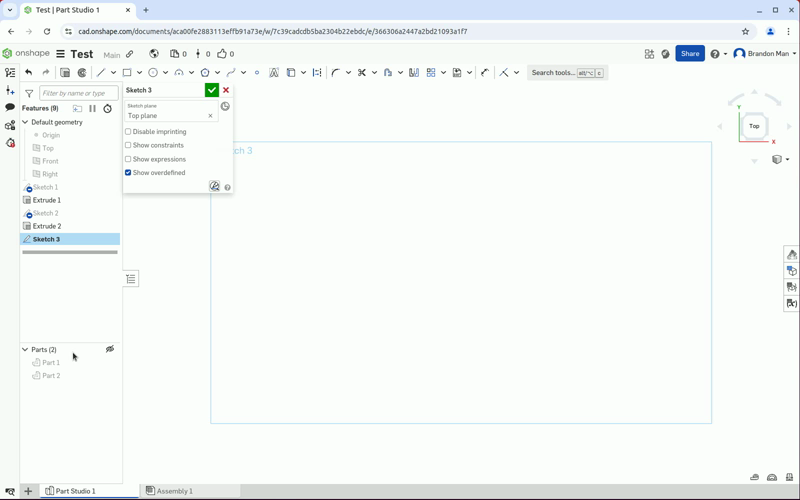
key(l)
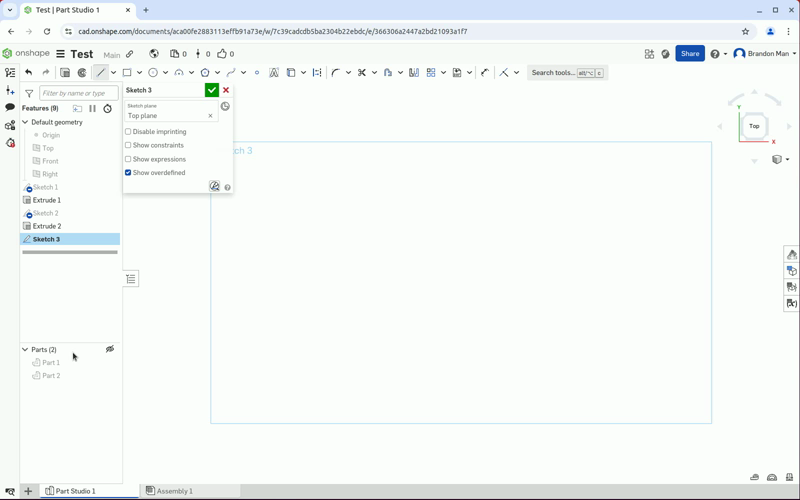
key_down(shift)
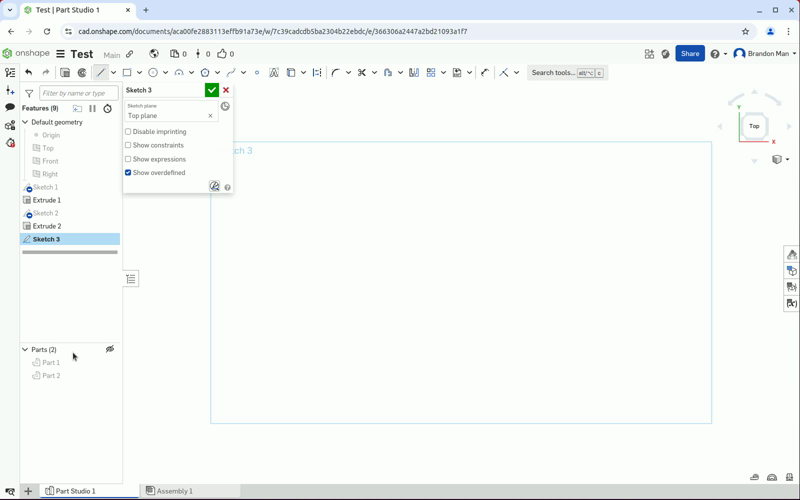
mouse_move(348, 339)
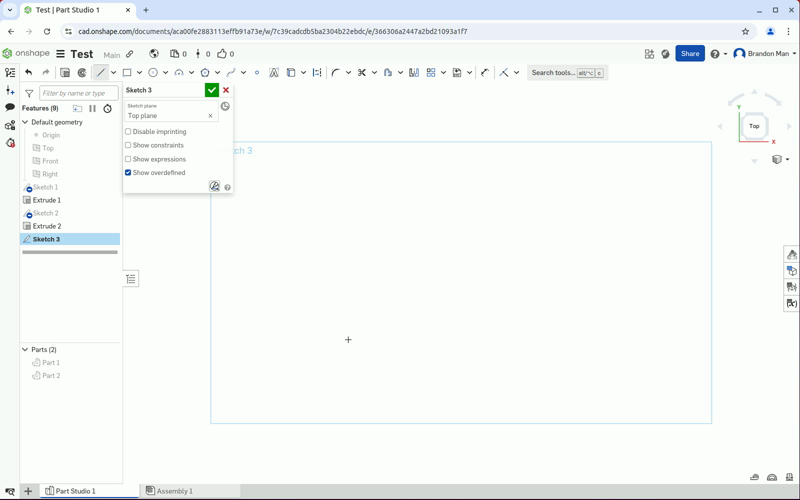
click(348, 339)
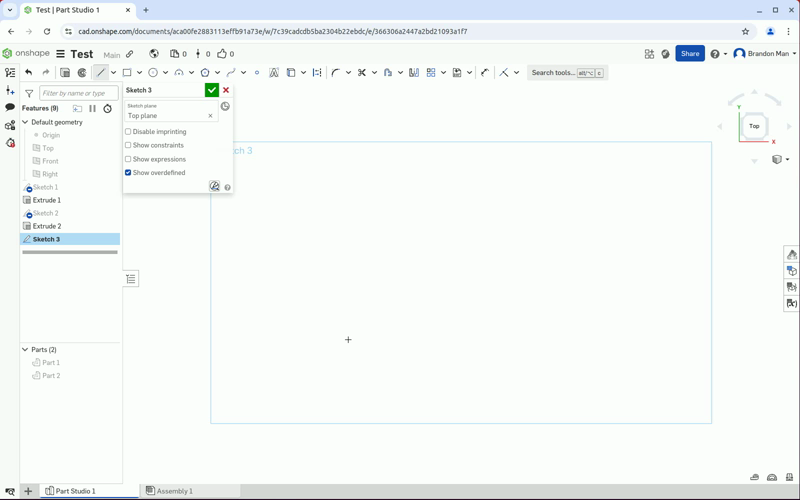
key_up(shift)
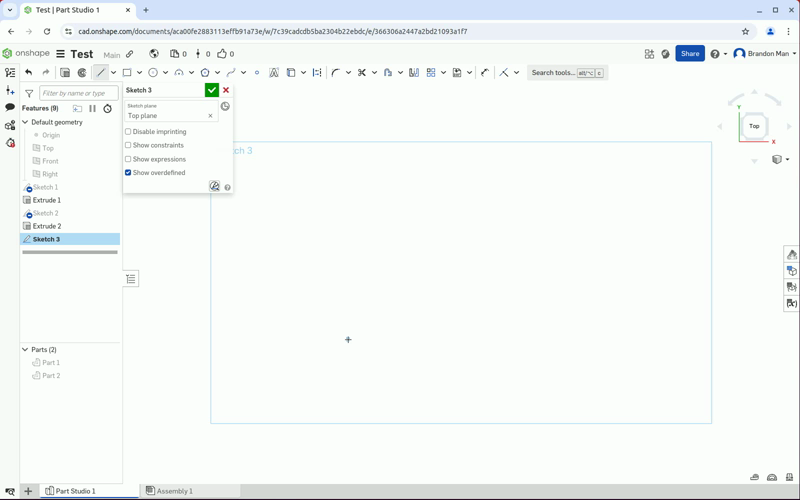
key_down(shift)
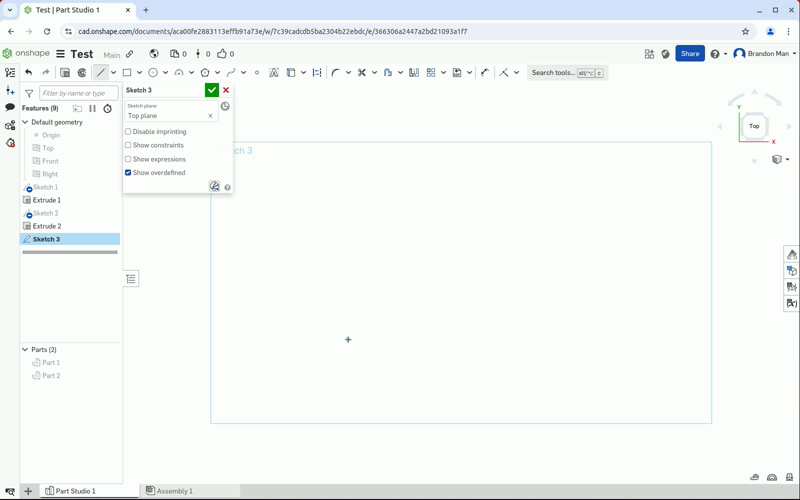
mouse_move(378, 339)
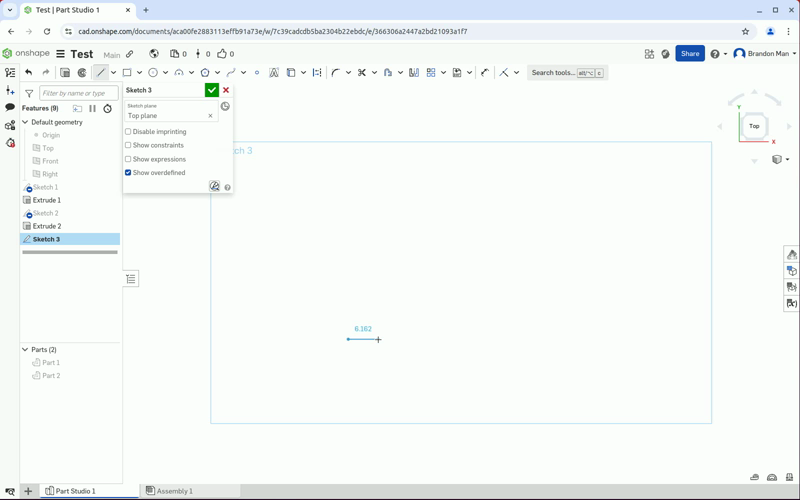
mouse_move(404, 339)
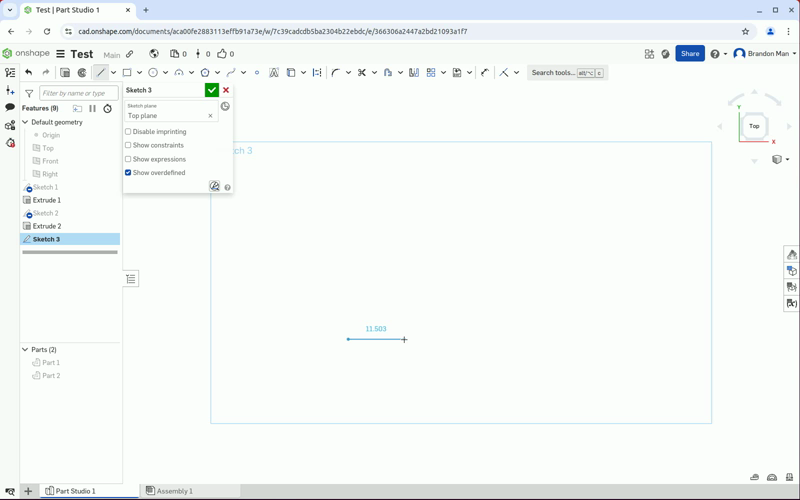
click(404, 339)
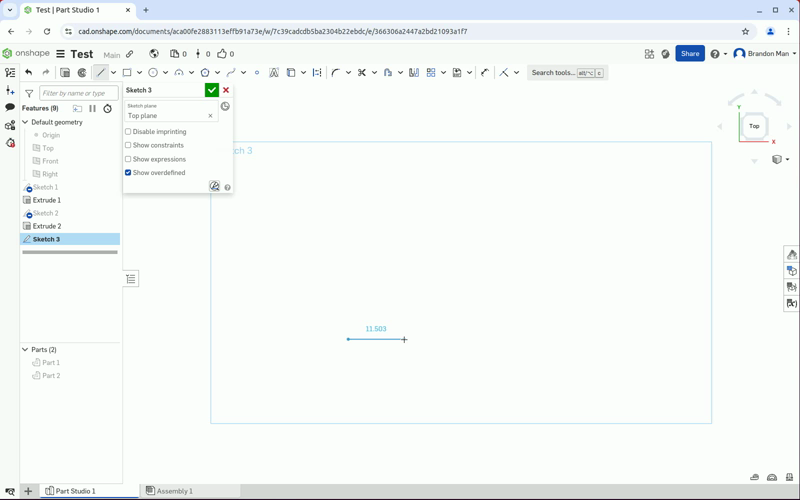
key_up(shift)
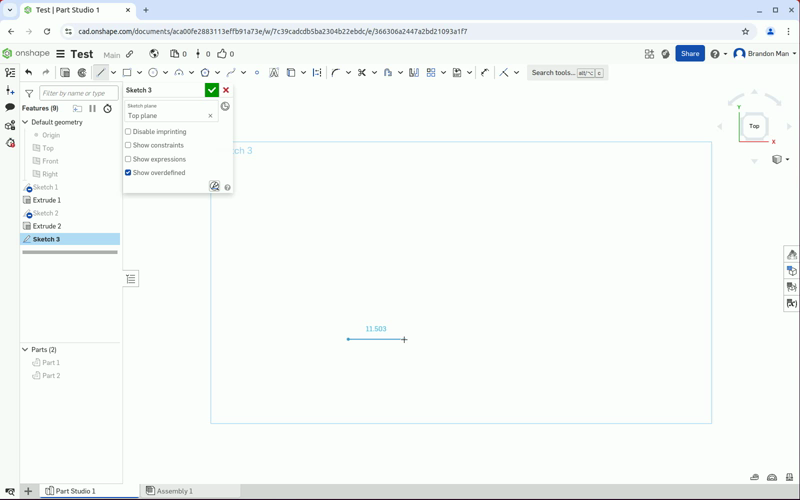
key_down(shift)
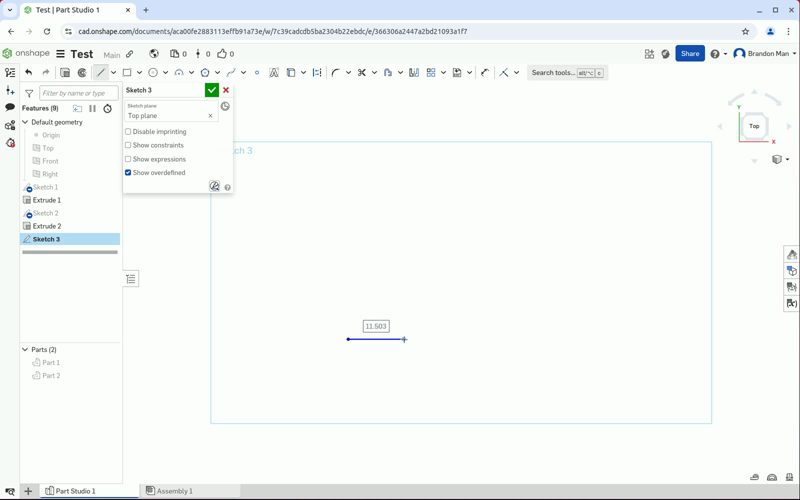
mouse_move(434, 339)
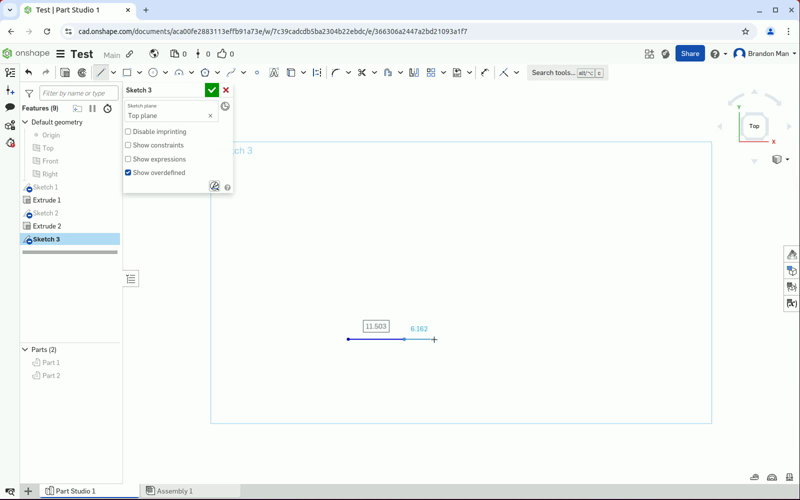
mouse_move(432, 311)
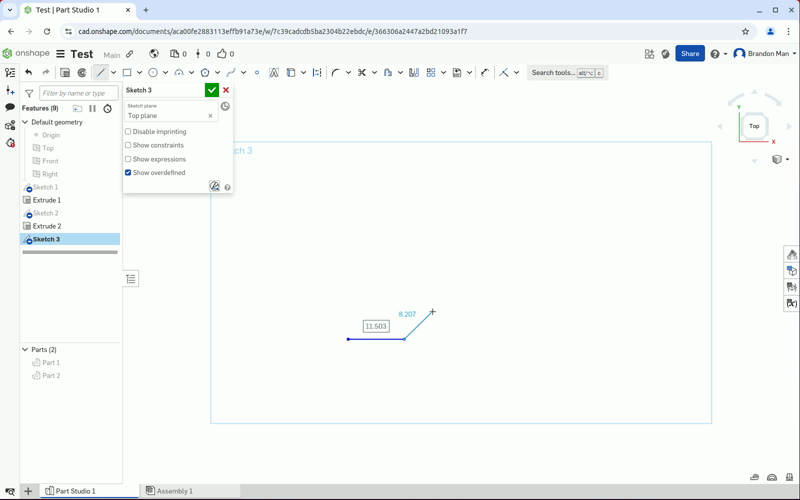
click(432, 311)
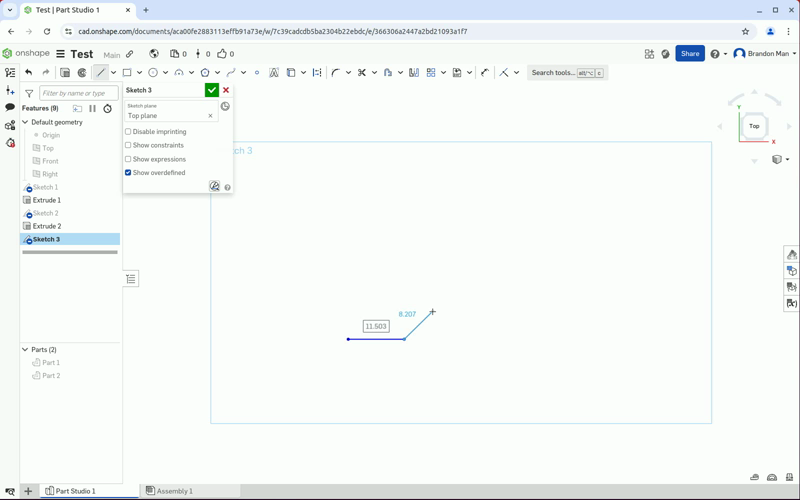
key_up(shift)
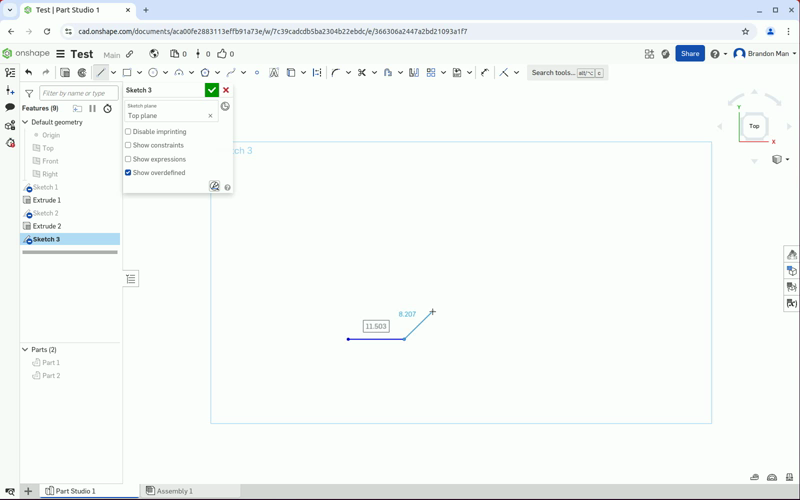
key_down(shift)
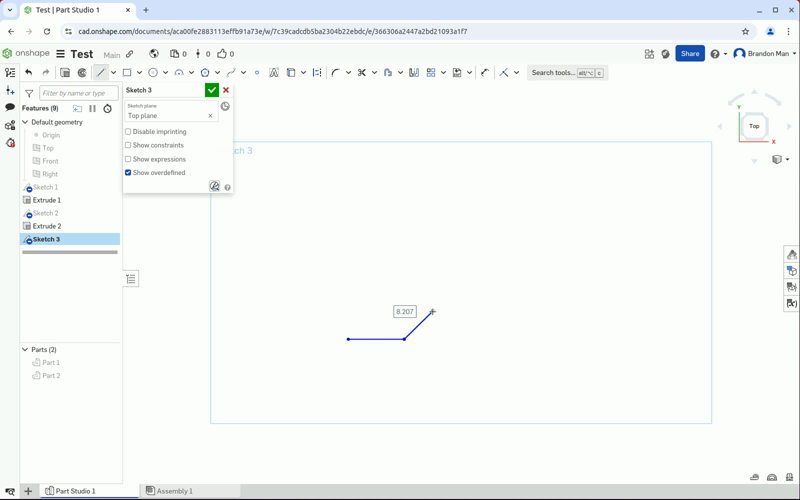
mouse_move(348, 310)
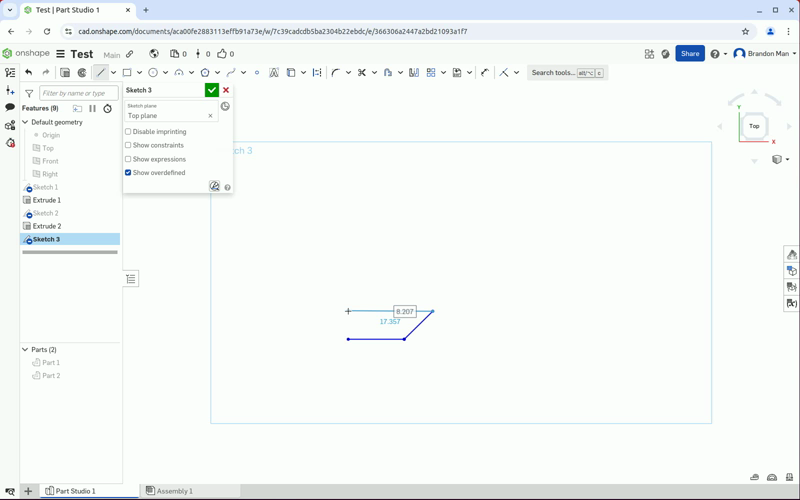
click(348, 310)
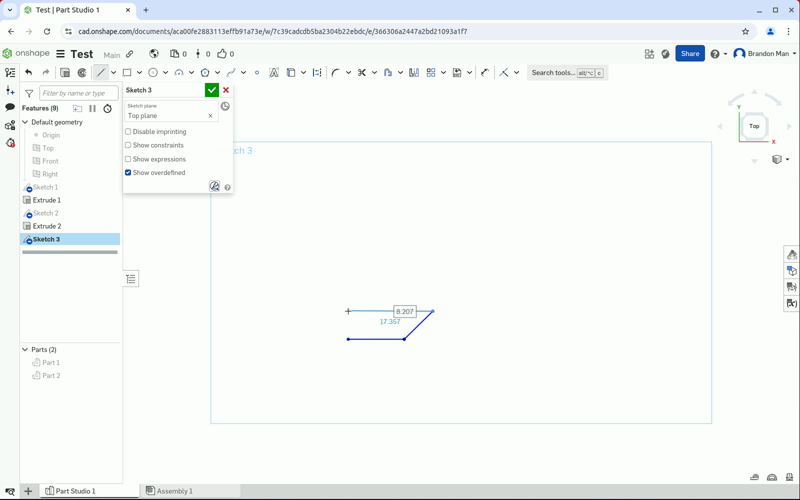
key_up(shift)
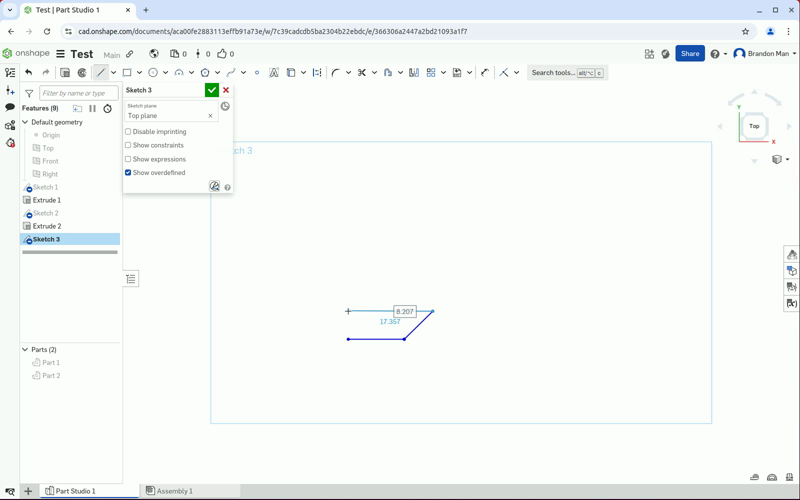
mouse_move(378, 310)
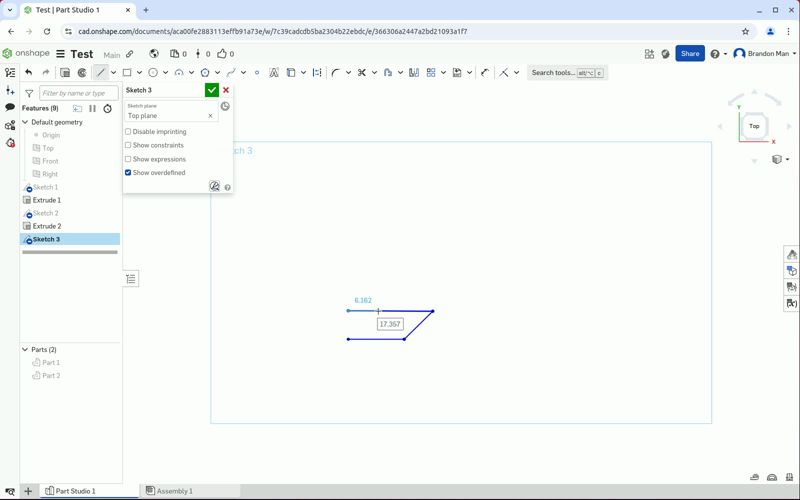
key_down(shift)
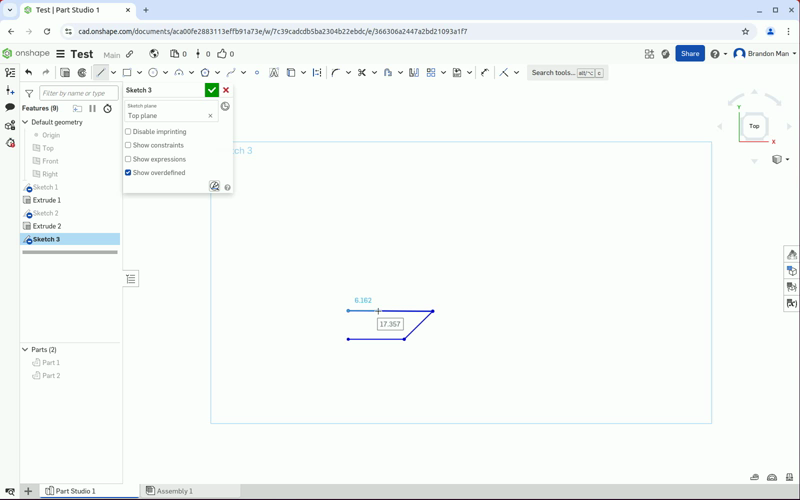
mouse_move(348, 339)
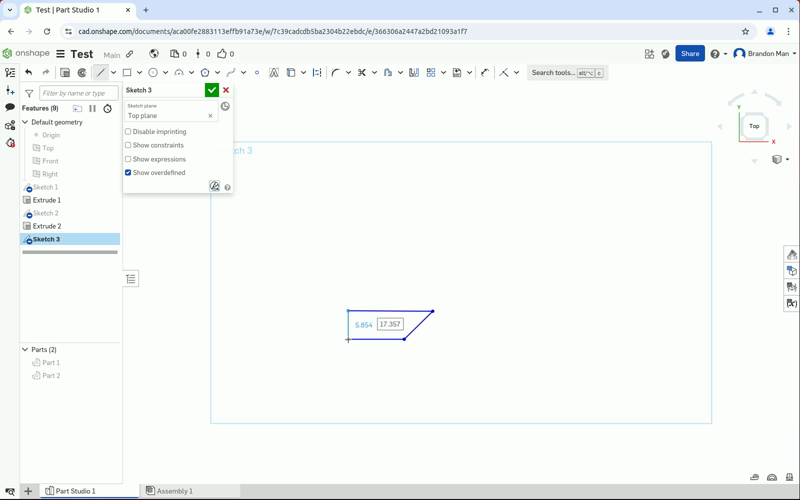
key_up(shift)
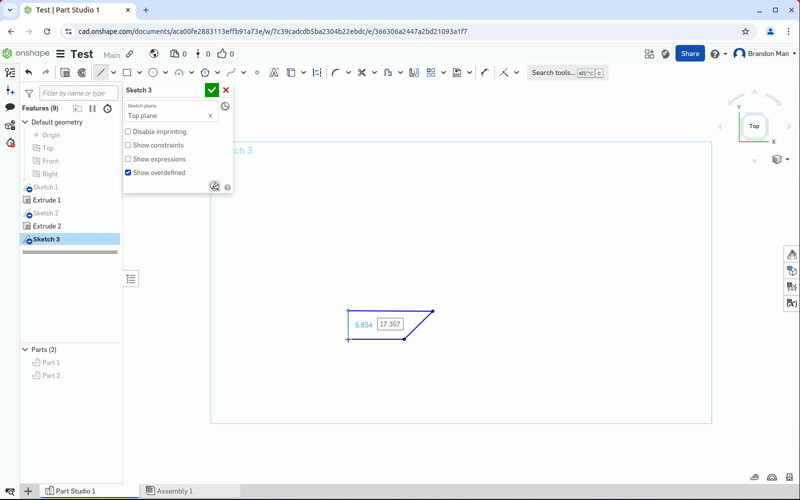
click(348, 339)
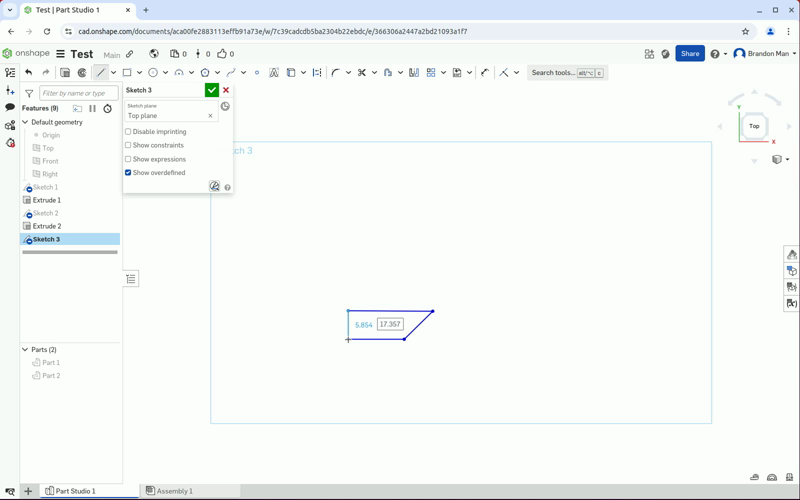
key(esc)
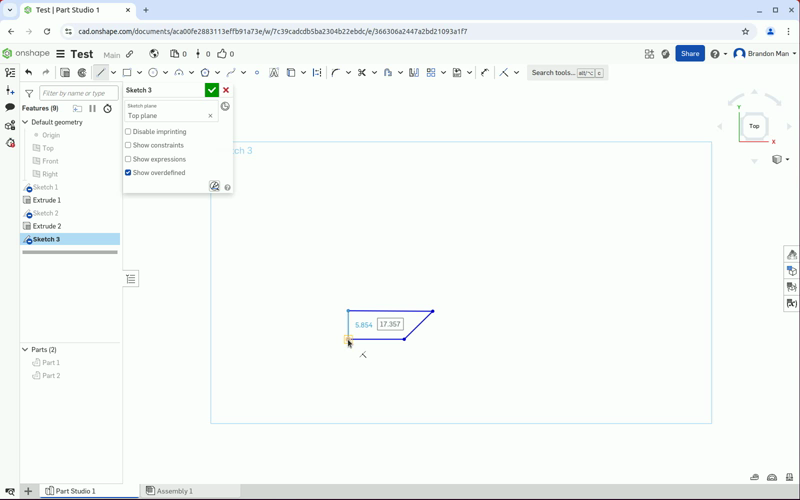
mouse_move(364, 323)
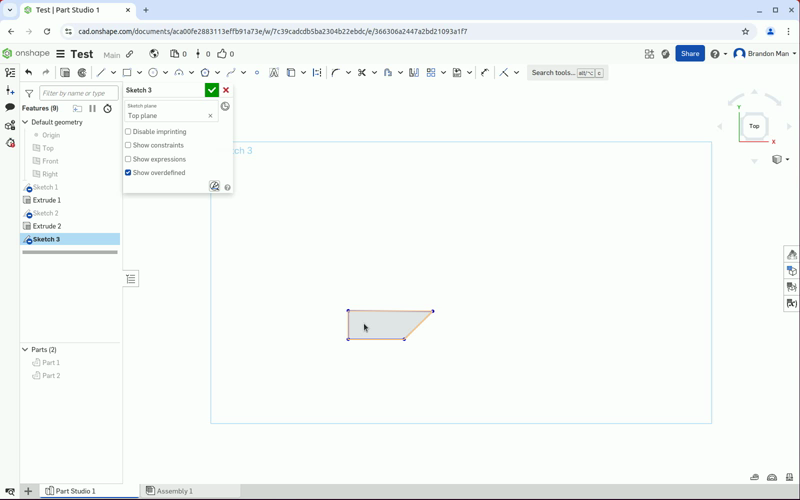
click(364, 323)
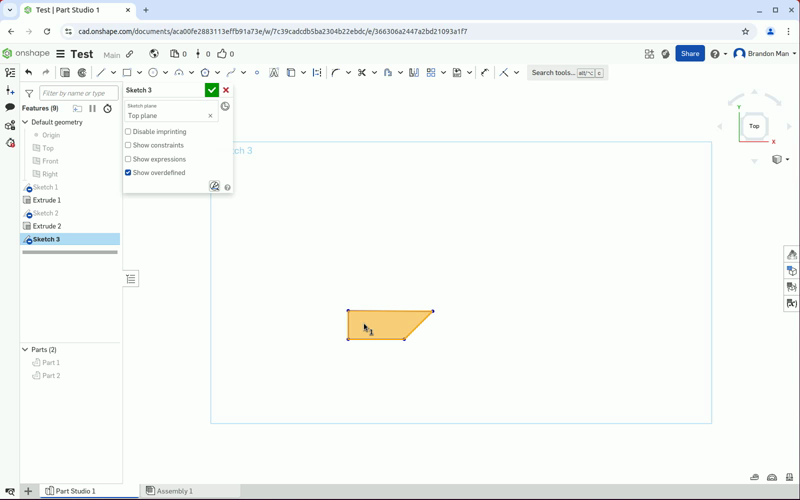
mouse_move(73, 352)
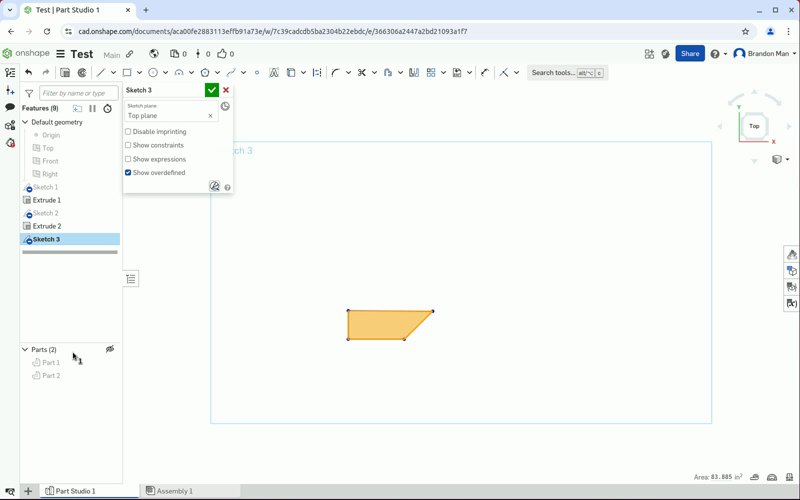
key(shift+y)
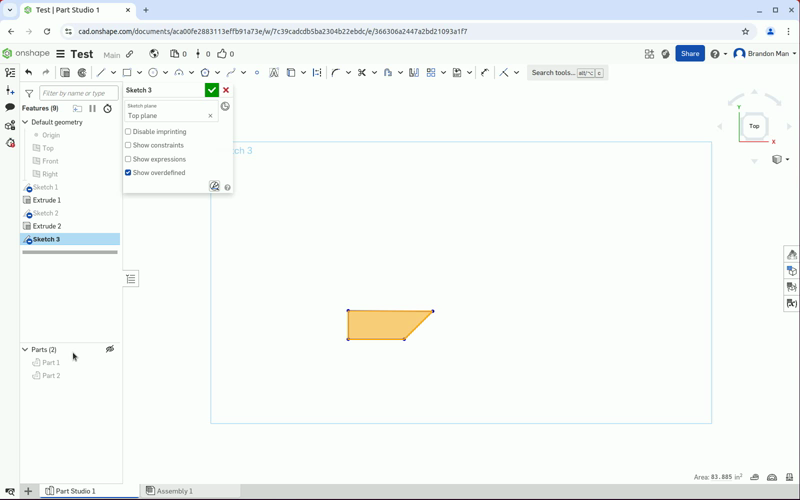
key(shift+e)
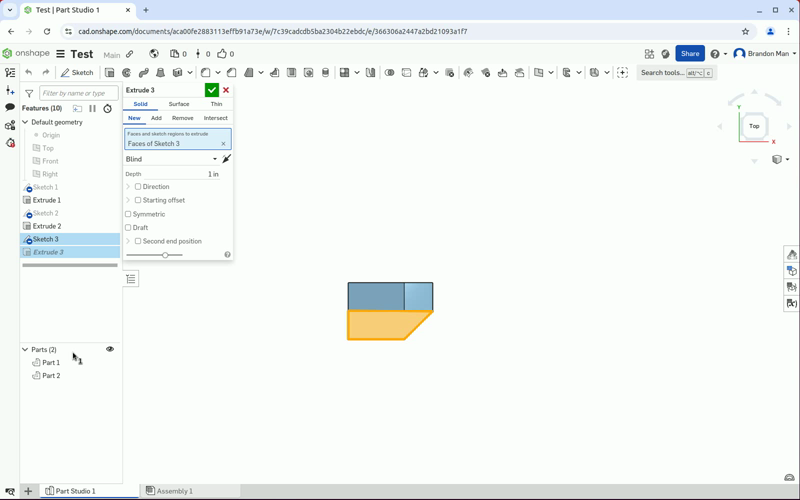
mouse_move(143, 106)
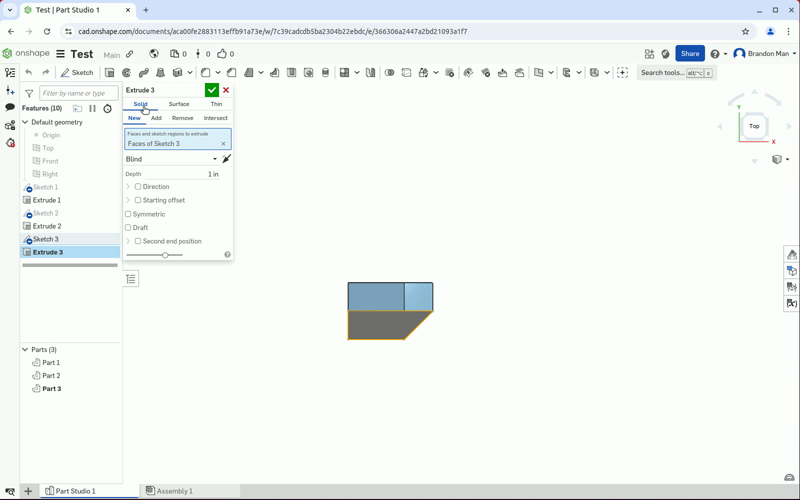
click(143, 106)
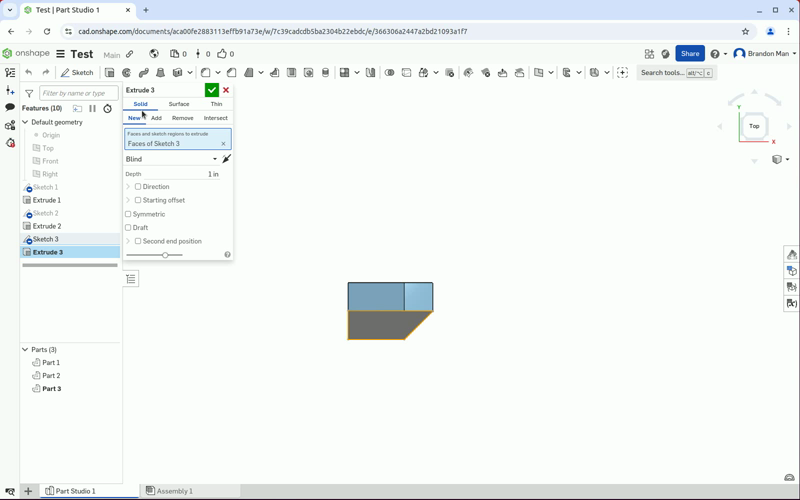
mouse_move(137, 120)
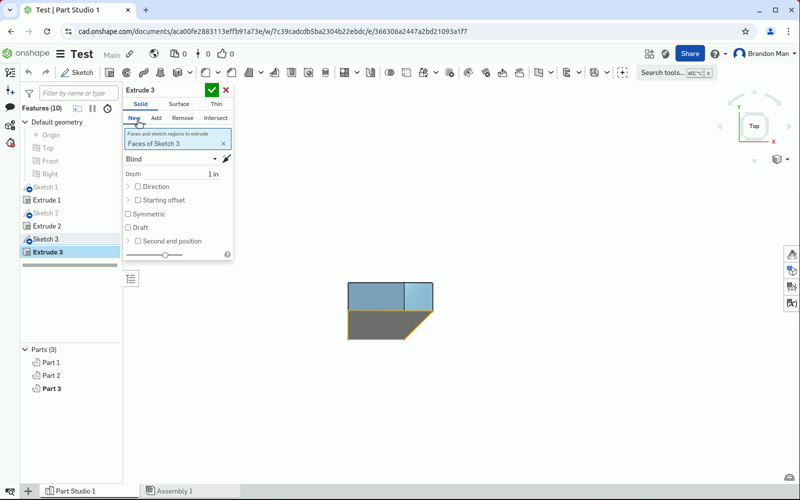
click(137, 120)
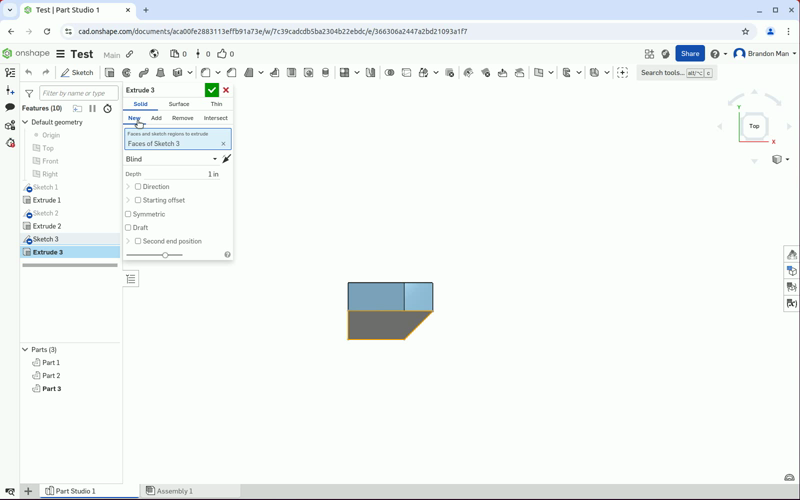
key(tab, 4)
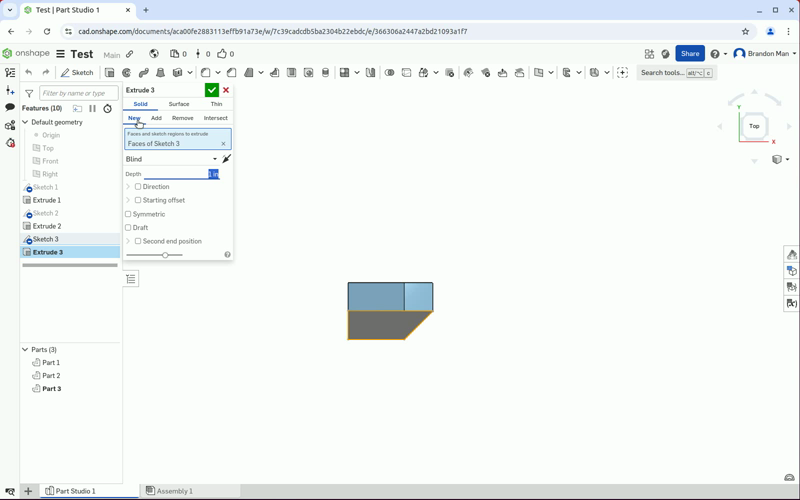
text(-5.777)
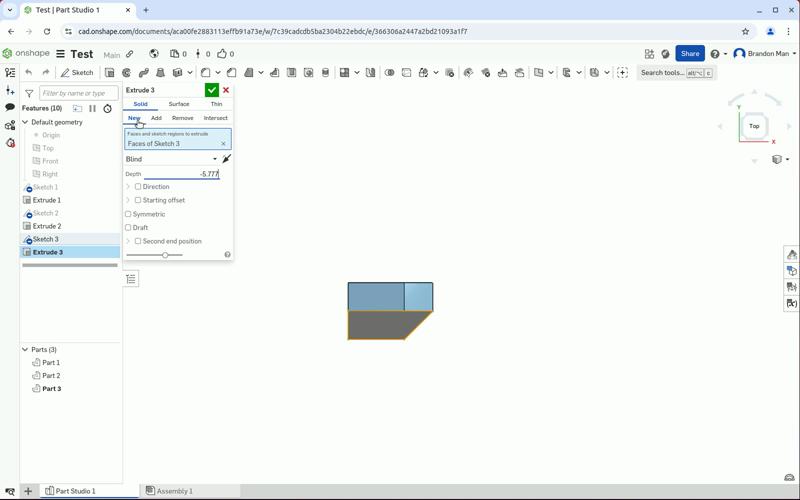
key(enter)
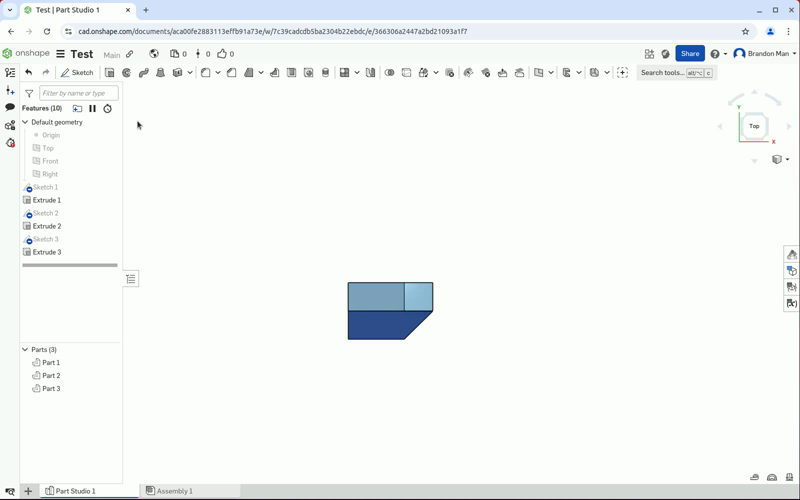
key(shift+h)
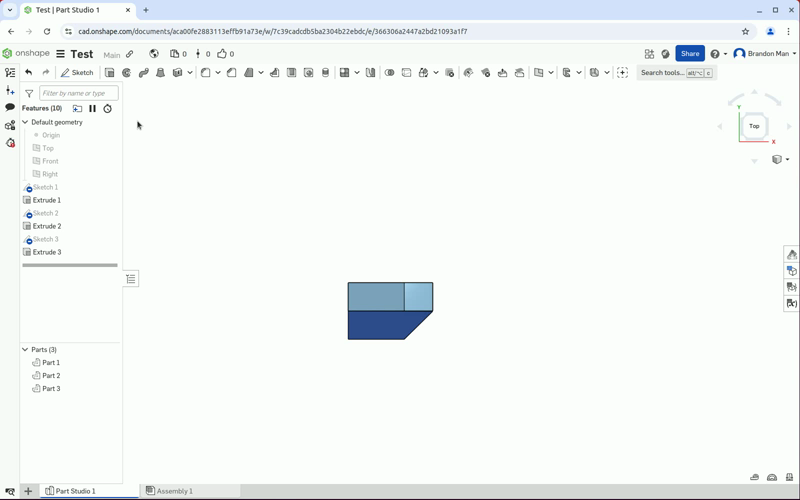
key(shift+h)
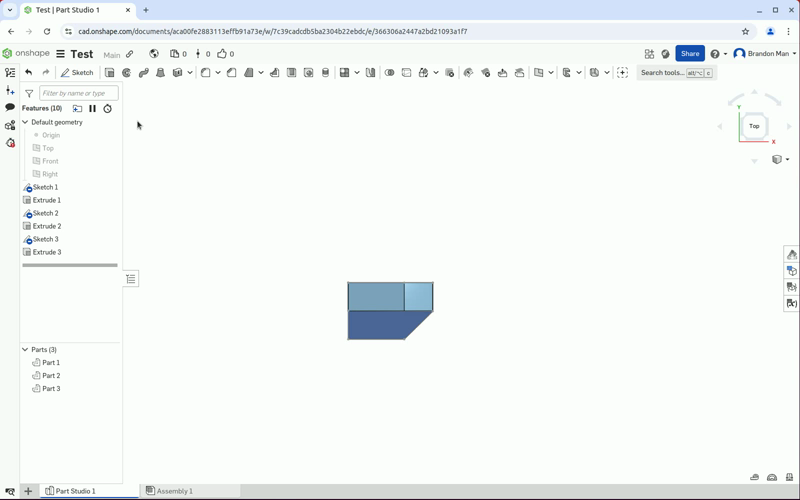
key(shift+7)
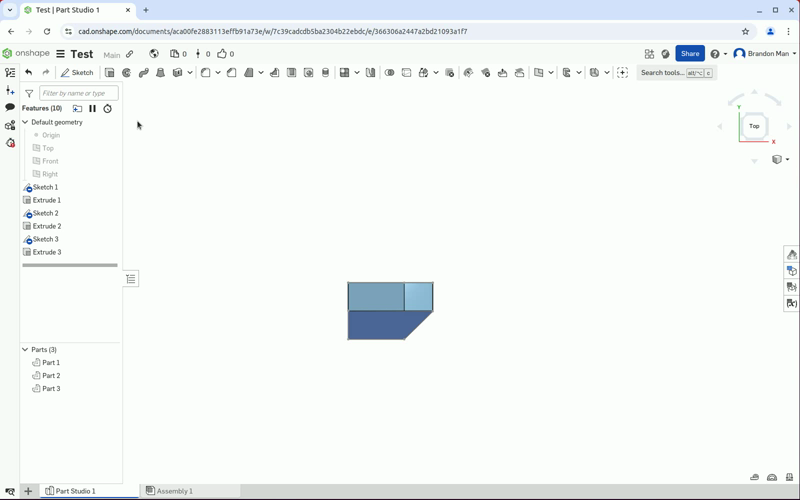
key(up, 3)
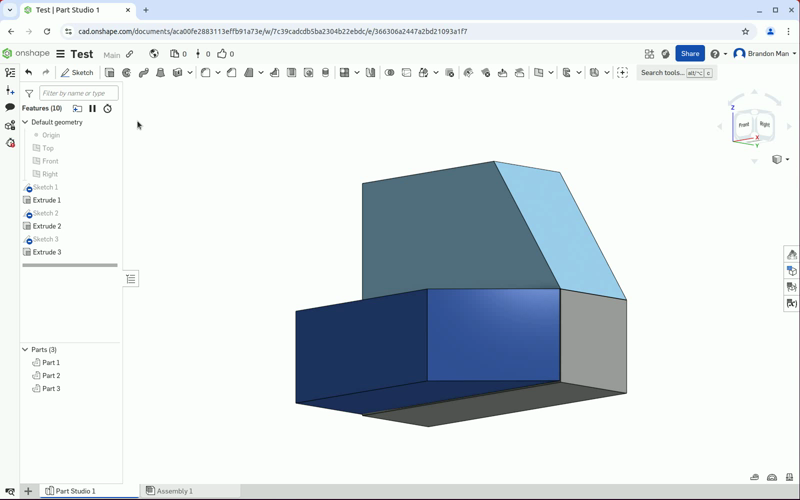
key(left, 3)
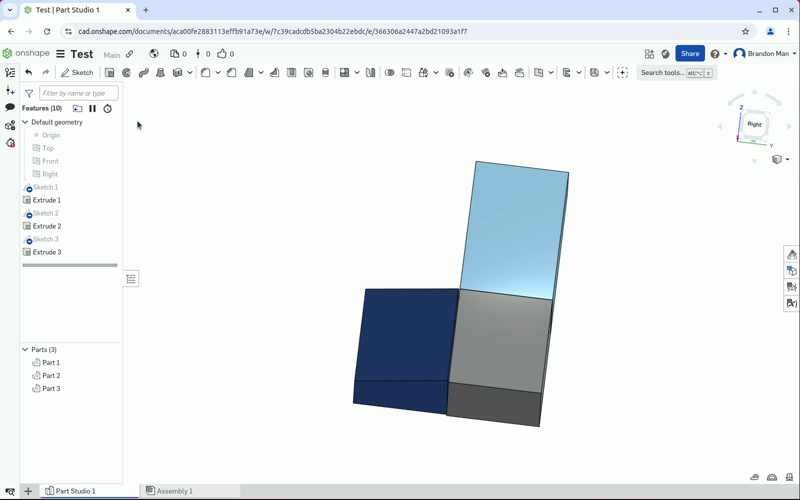
key(right, 3)
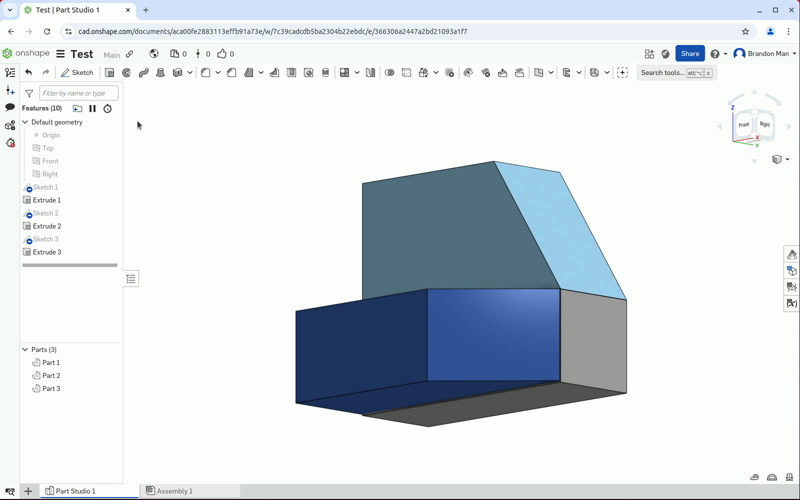
key(down, 3)
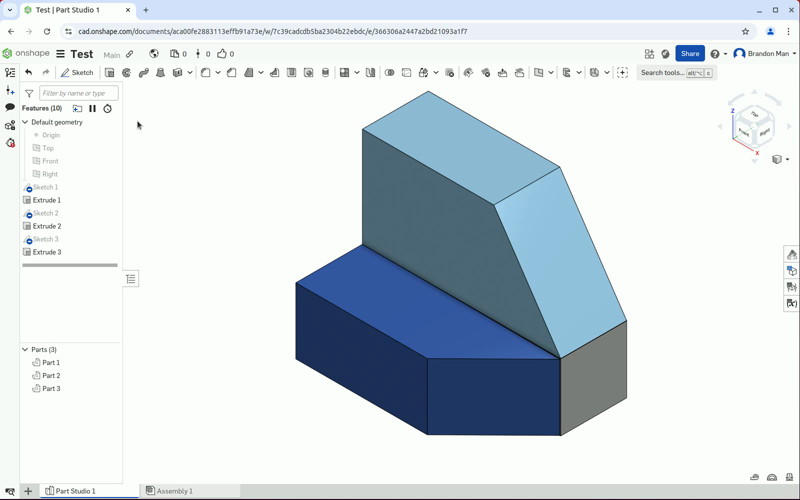
mouse_move(73, 189)
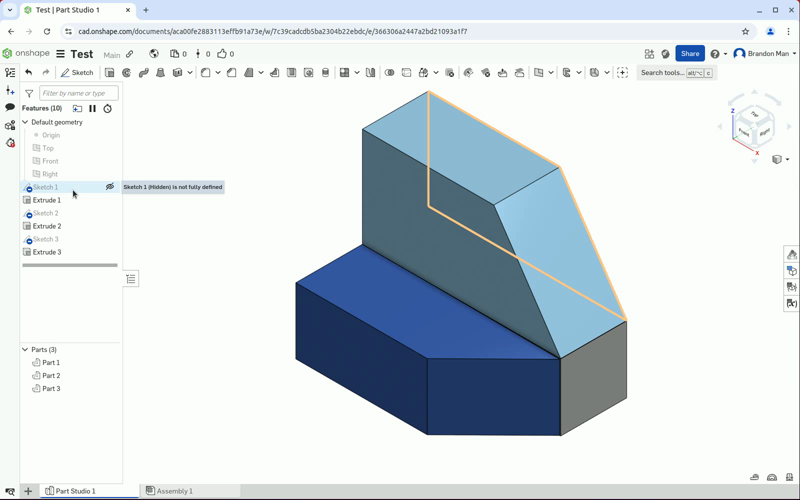
click(73, 189)